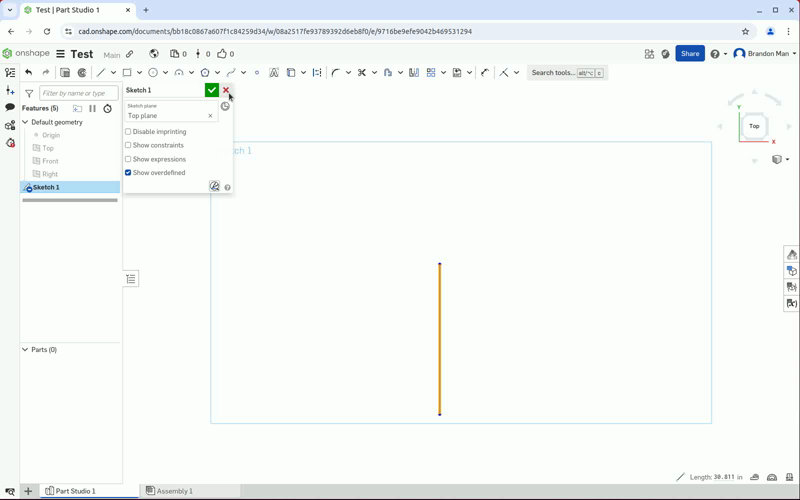
key(shift+h)
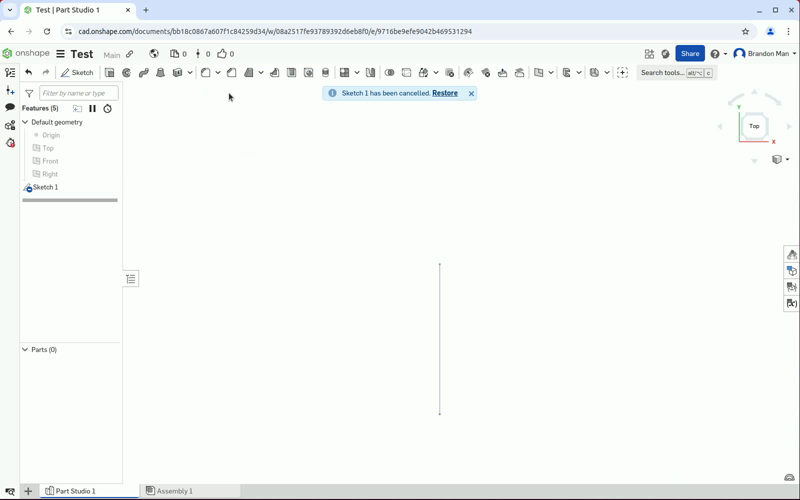
key(shift+s)
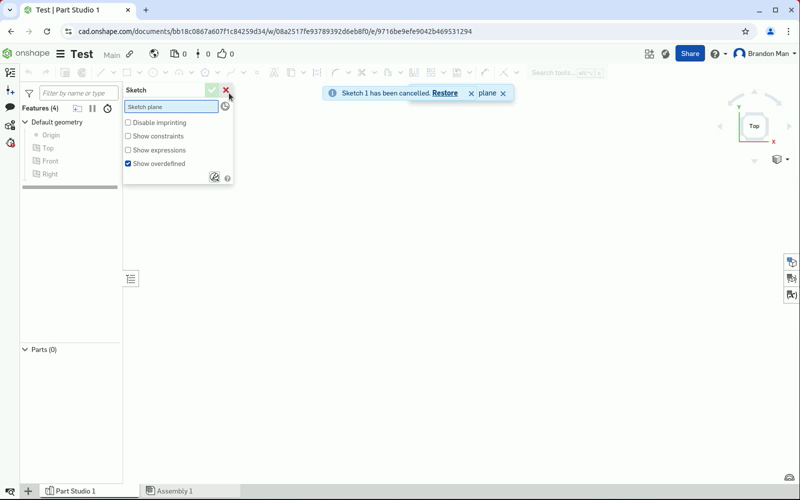
mouse_move(73, 150)
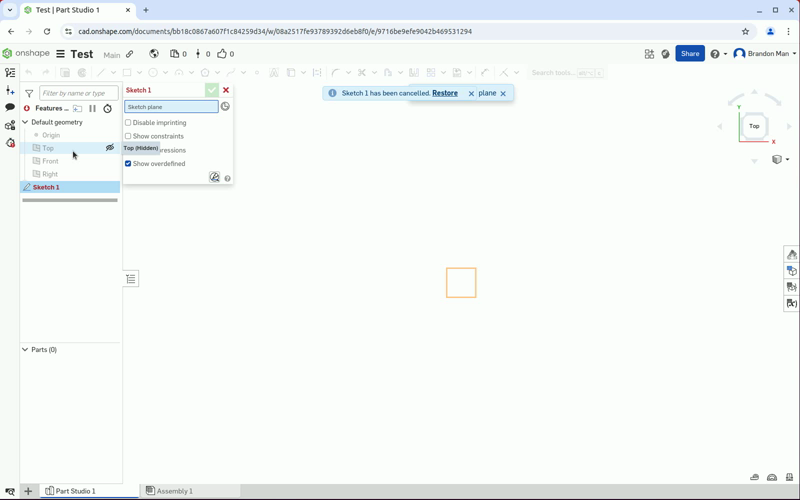
click(73, 150)
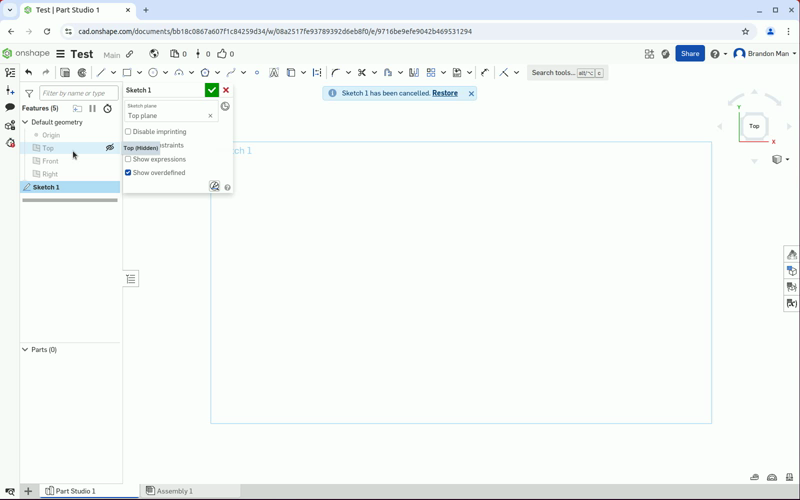
mouse_move(73, 352)
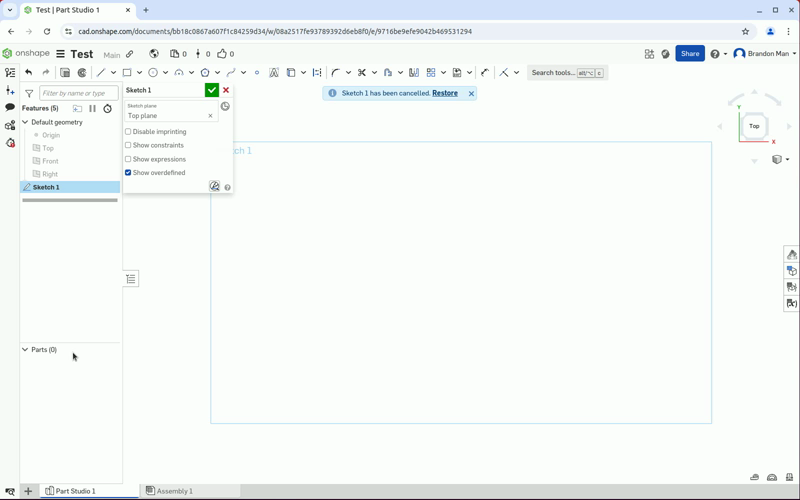
key(y)
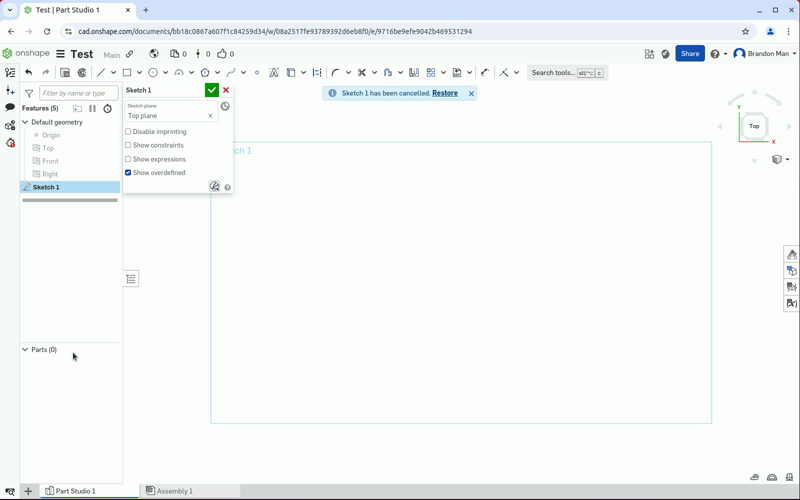
key(l)
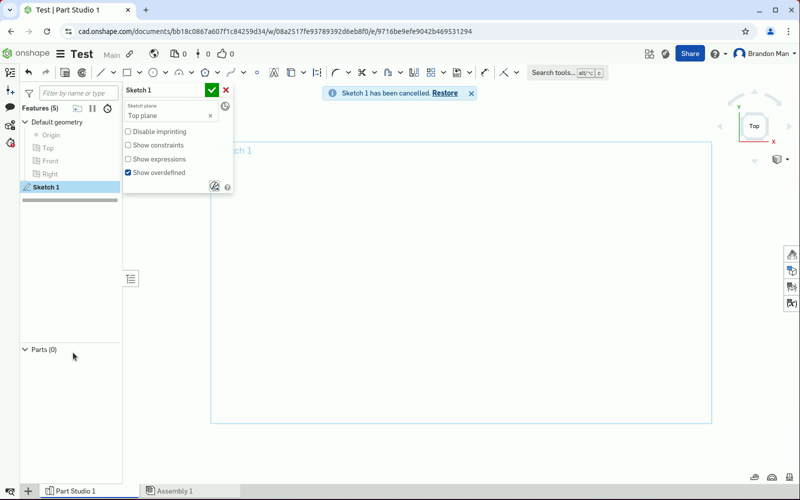
key_down(shift)
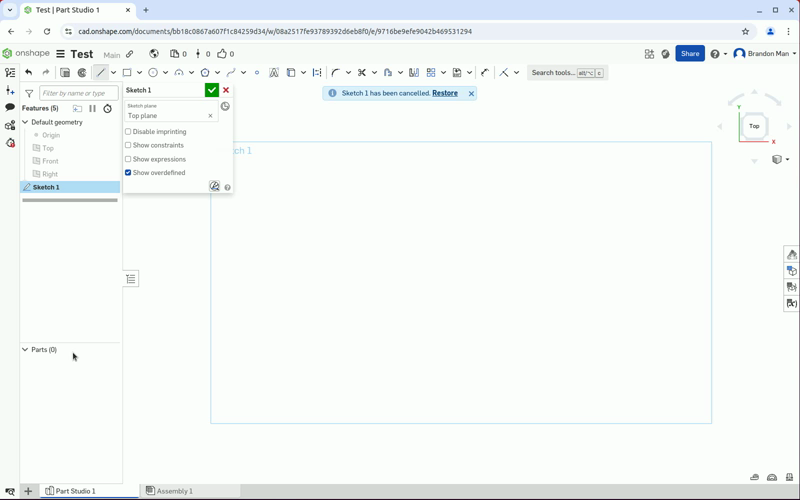
mouse_move(384, 282)
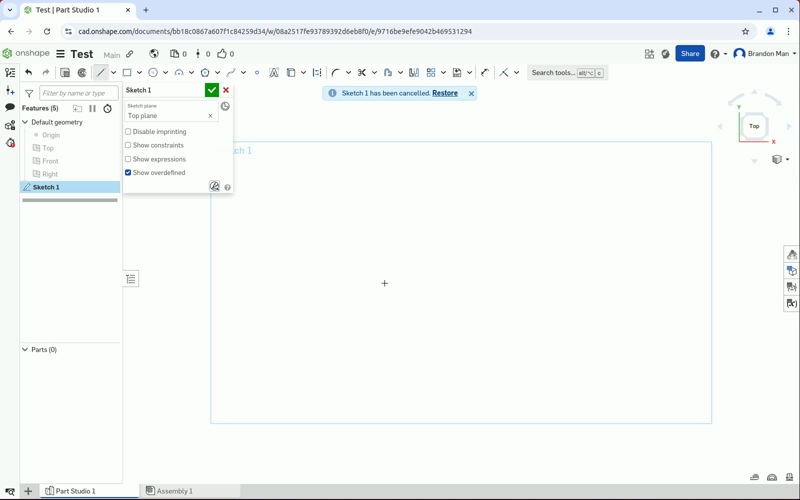
click(384, 282)
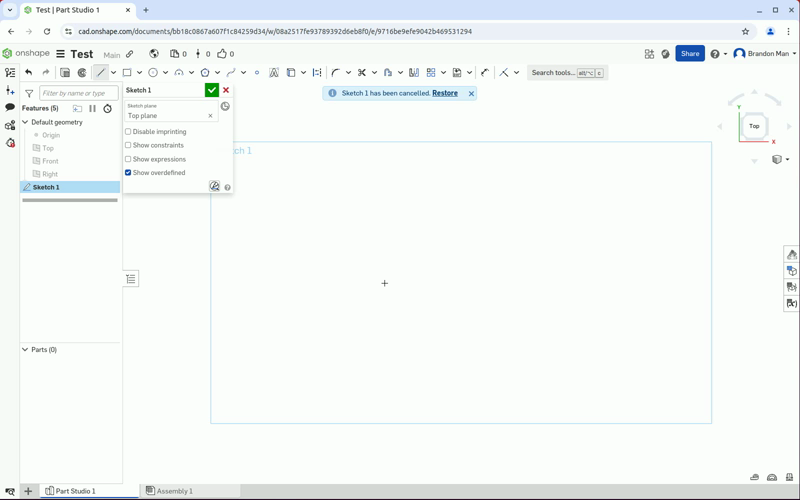
key_up(shift)
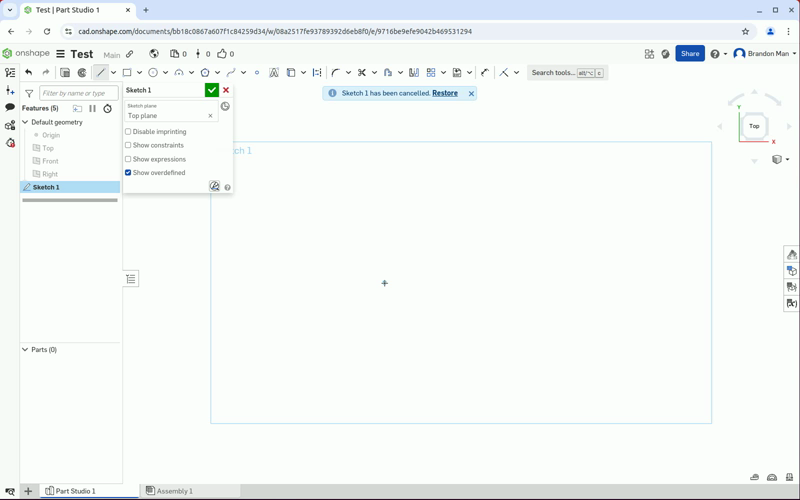
key_down(shift)
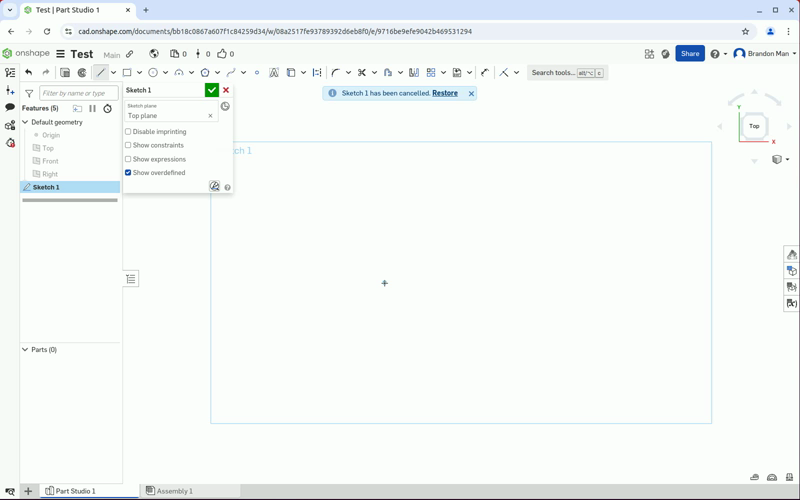
mouse_move(461, 282)
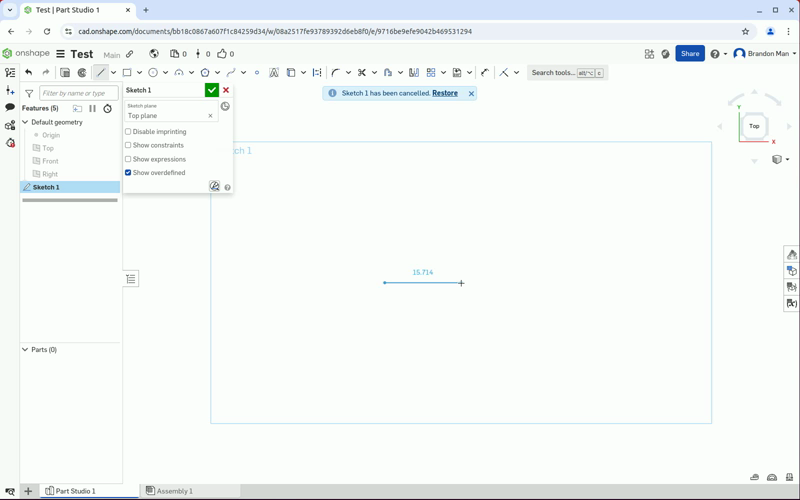
click(461, 282)
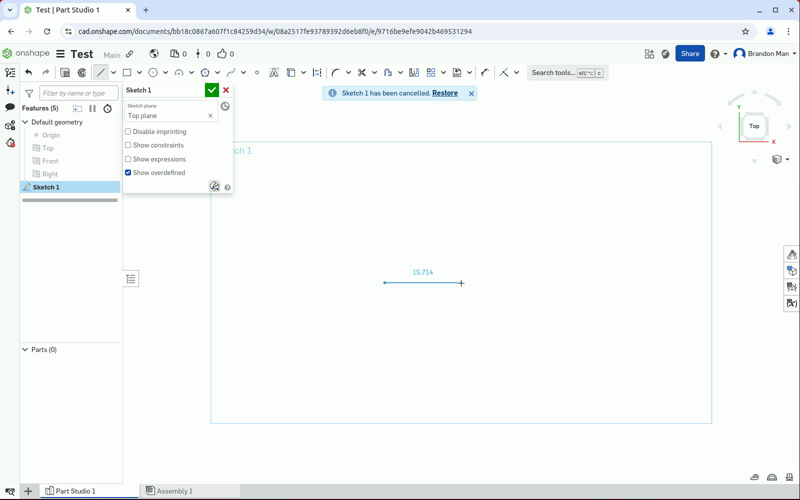
key_up(shift)
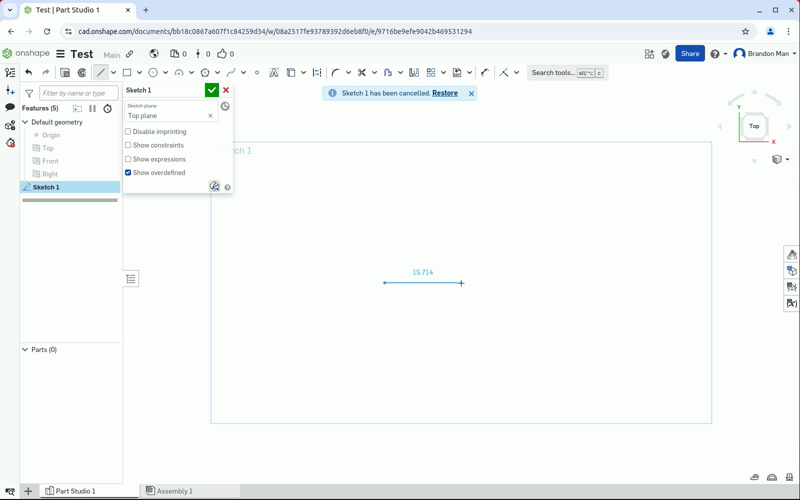
key_down(shift)
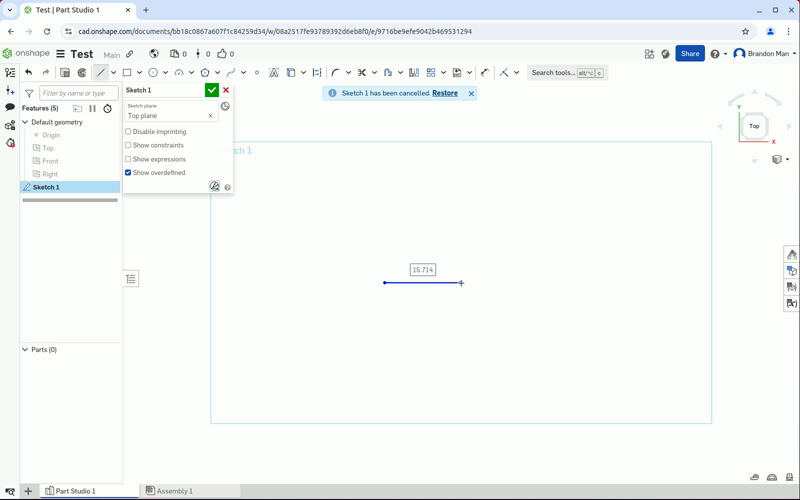
mouse_move(491, 282)
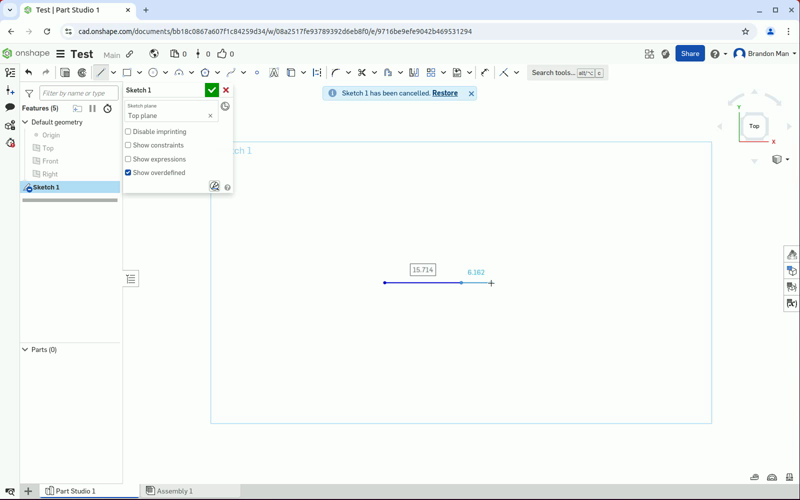
mouse_move(461, 244)
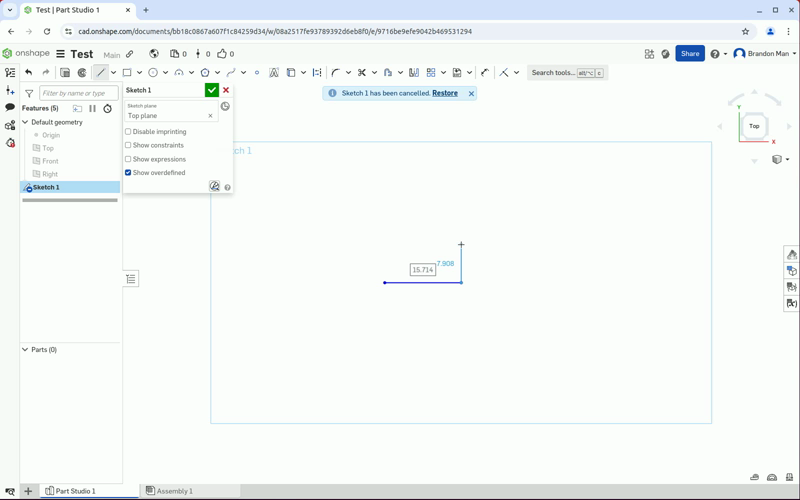
click(461, 244)
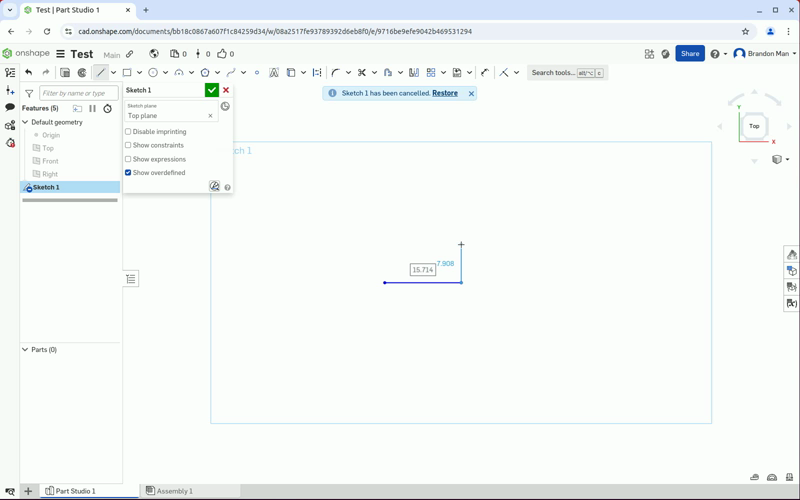
key_up(shift)
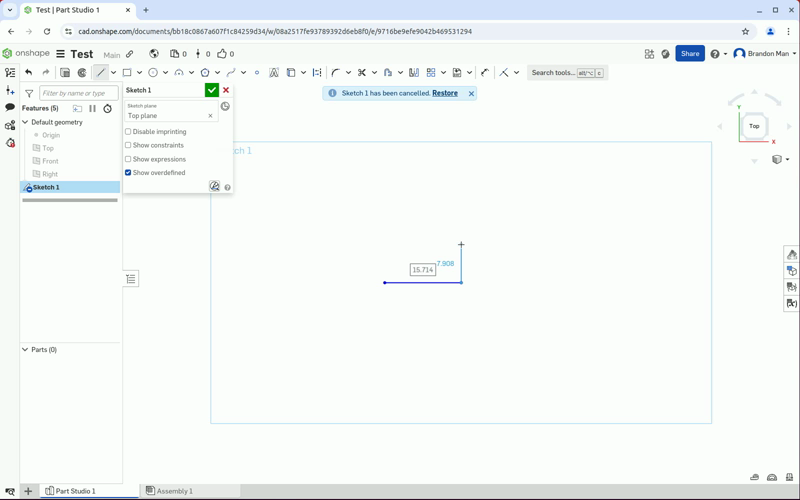
key_down(shift)
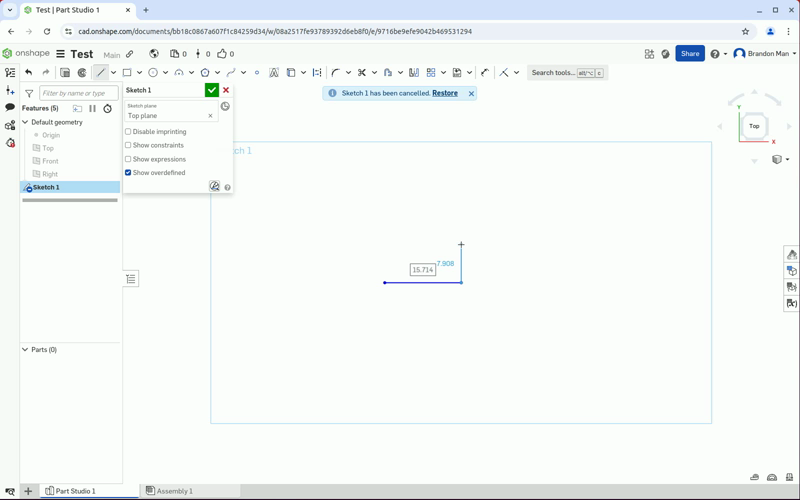
mouse_move(384, 244)
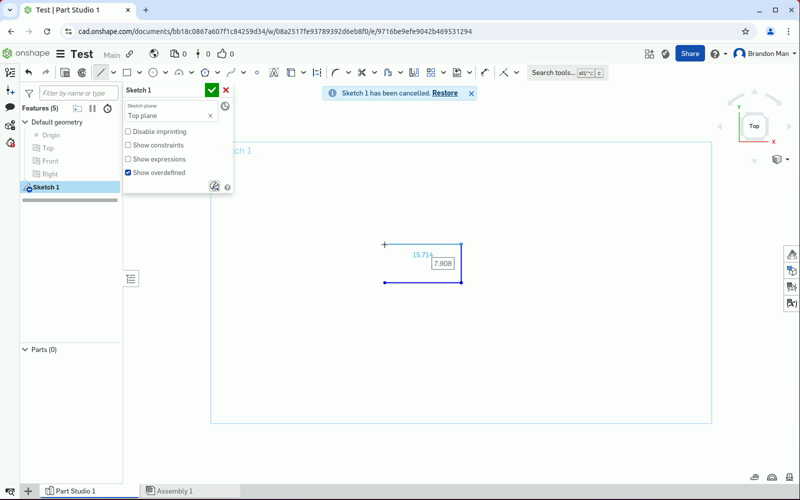
click(384, 244)
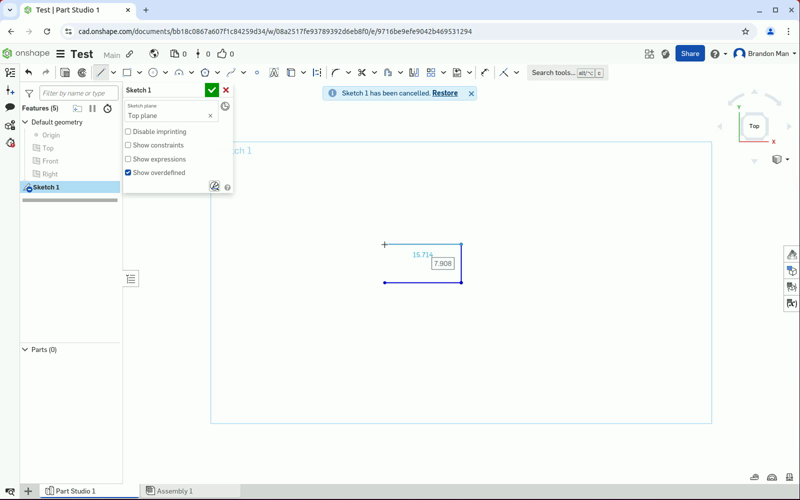
key_up(shift)
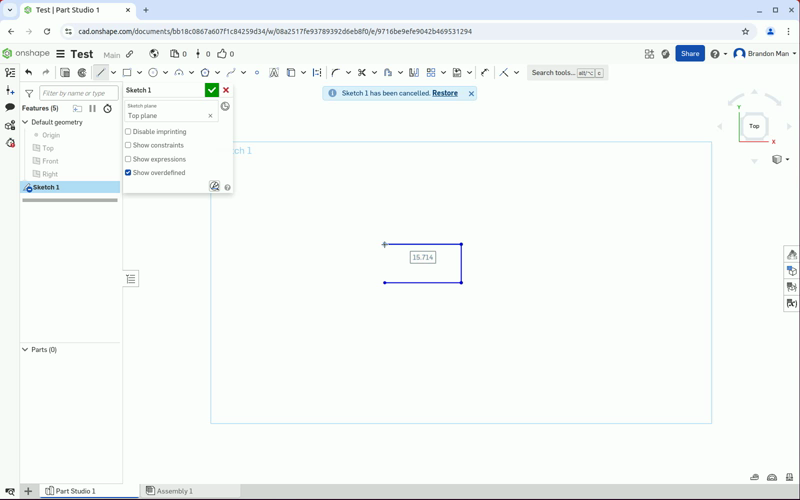
mouse_move(414, 244)
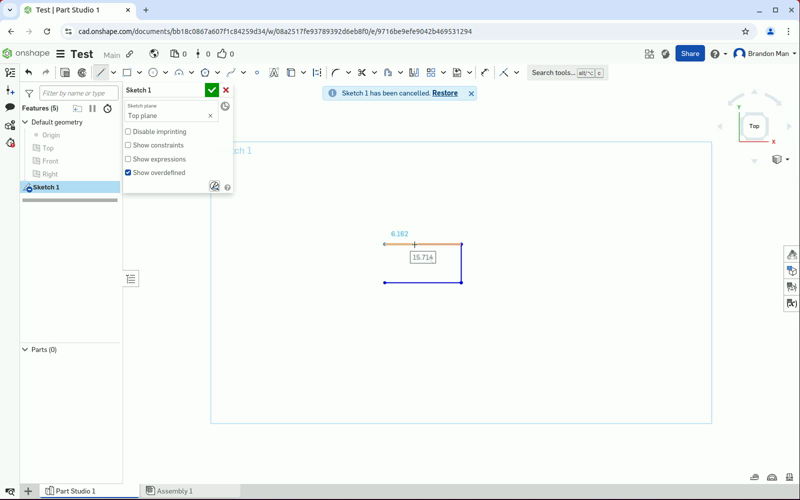
key_down(shift)
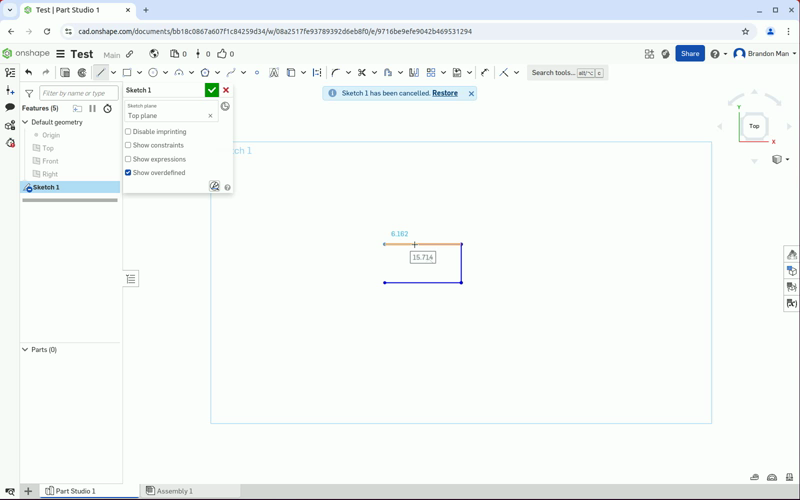
mouse_move(384, 282)
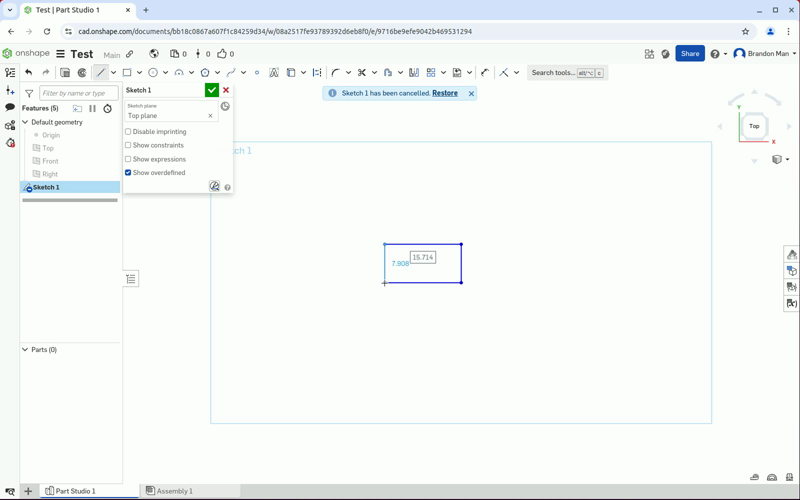
key_up(shift)
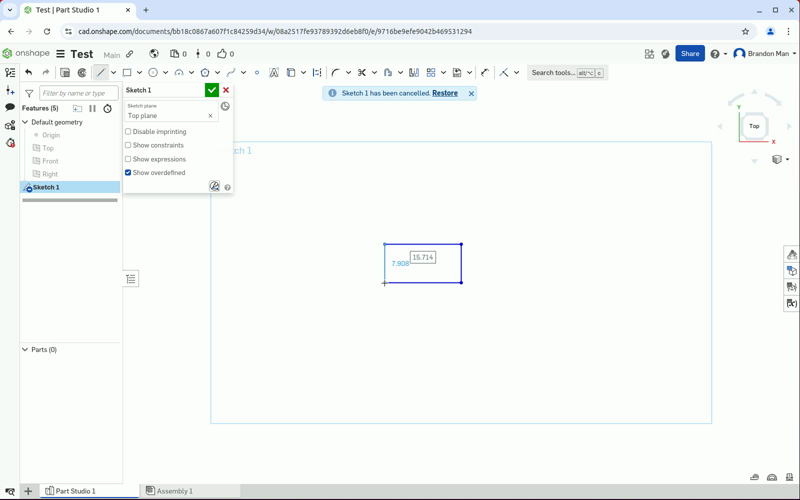
click(384, 282)
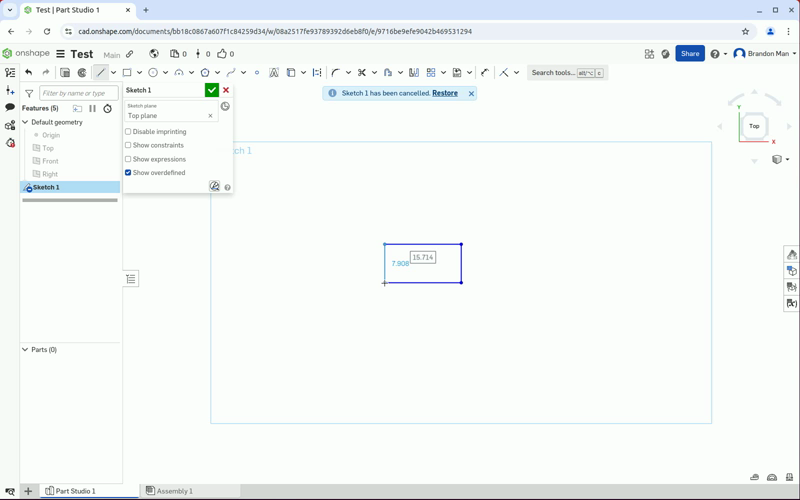
key(esc)
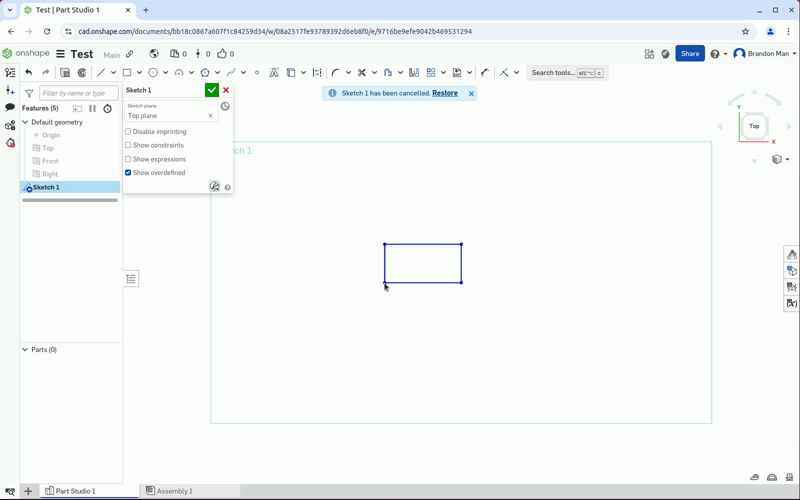
mouse_move(440, 255)
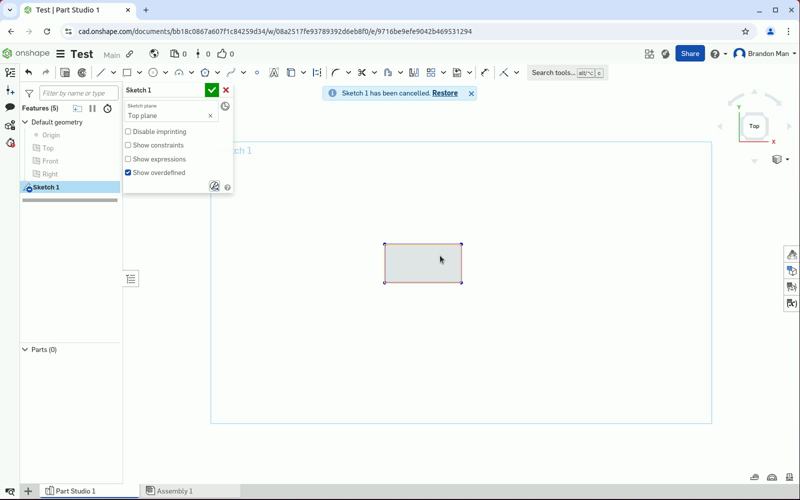
click(440, 255)
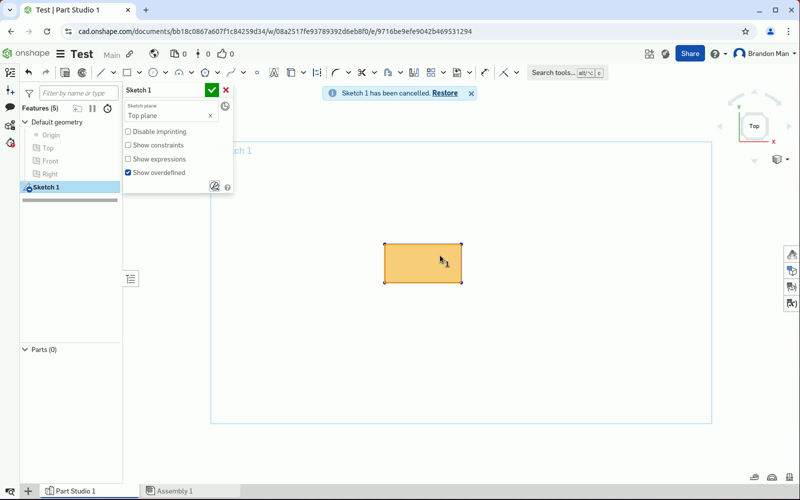
mouse_move(73, 352)
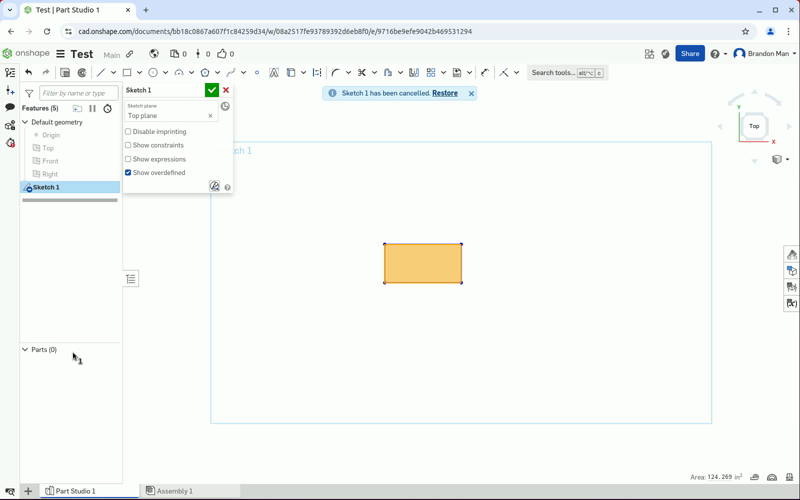
key(shift+y)
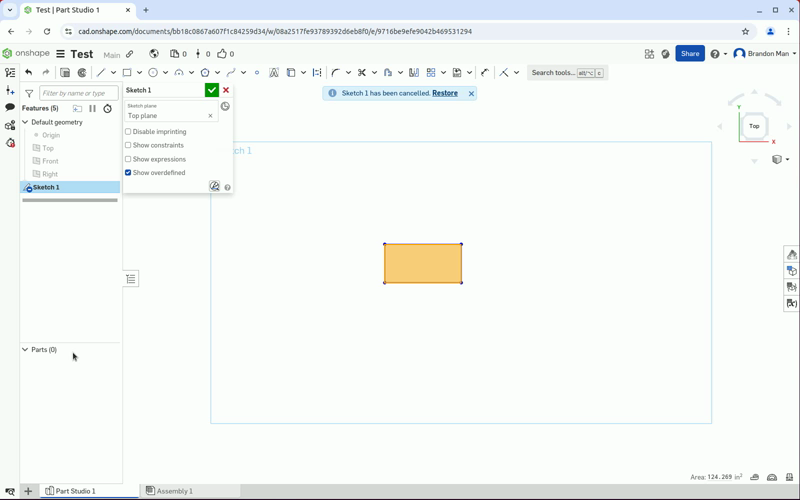
key(shift+e)
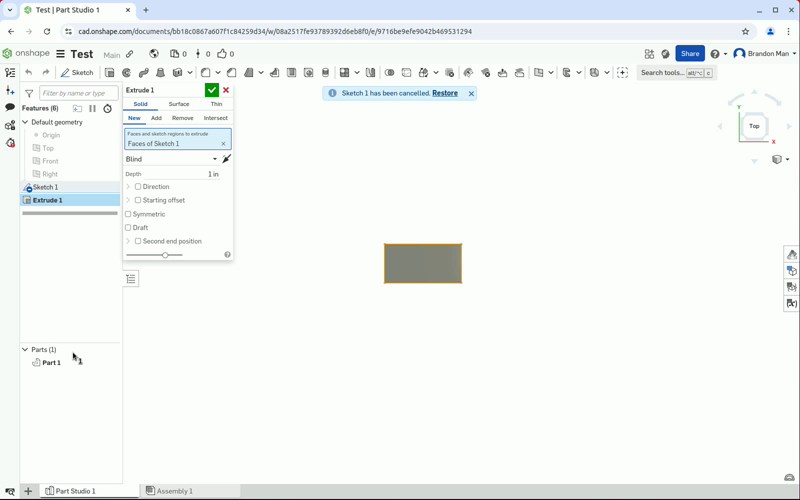
mouse_move(143, 106)
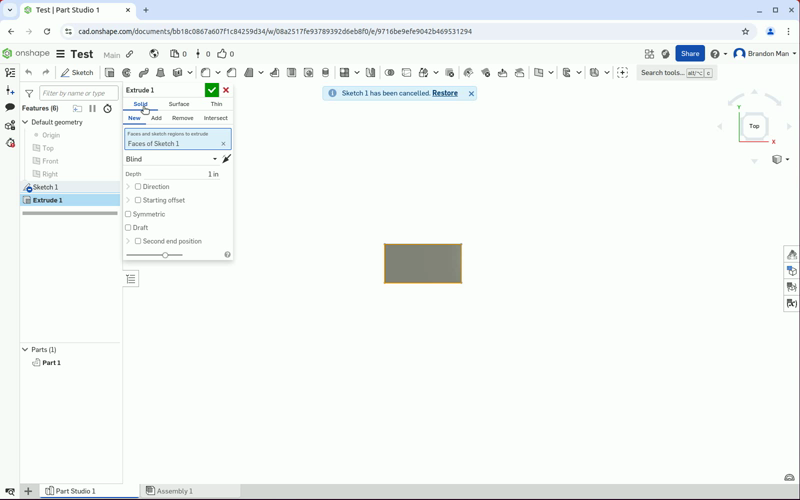
click(143, 106)
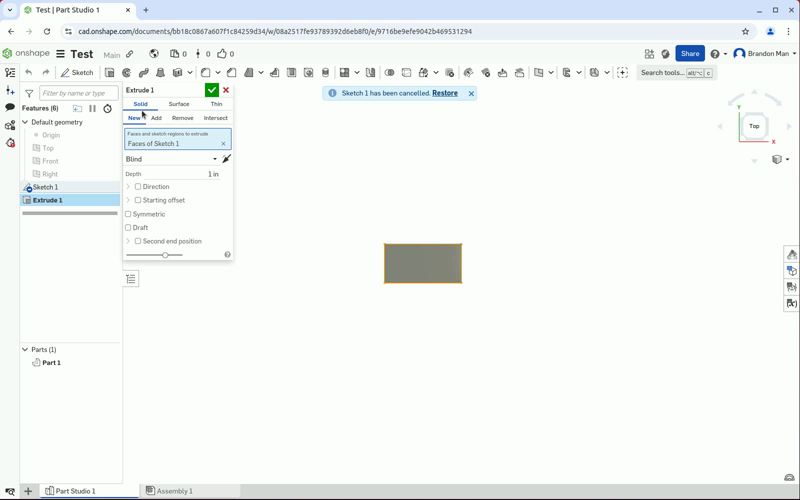
mouse_move(137, 120)
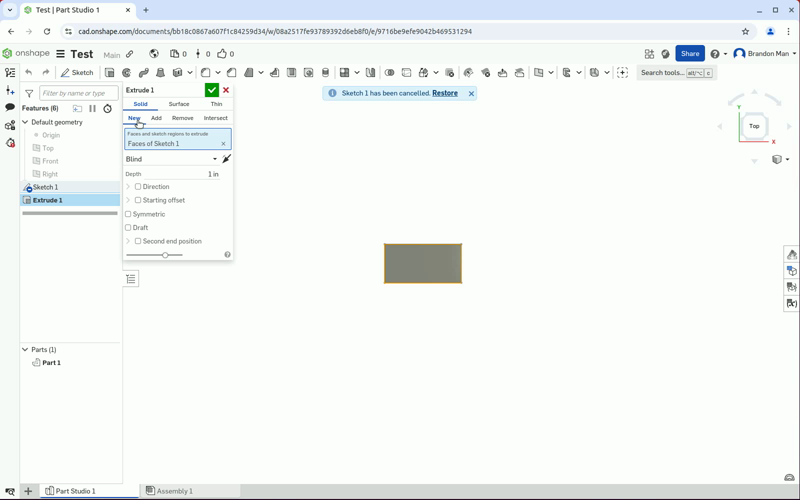
click(137, 120)
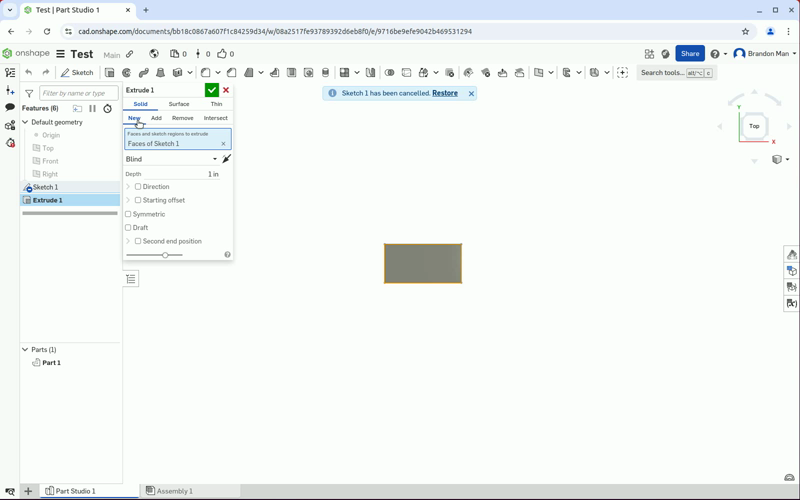
key(tab, 4)
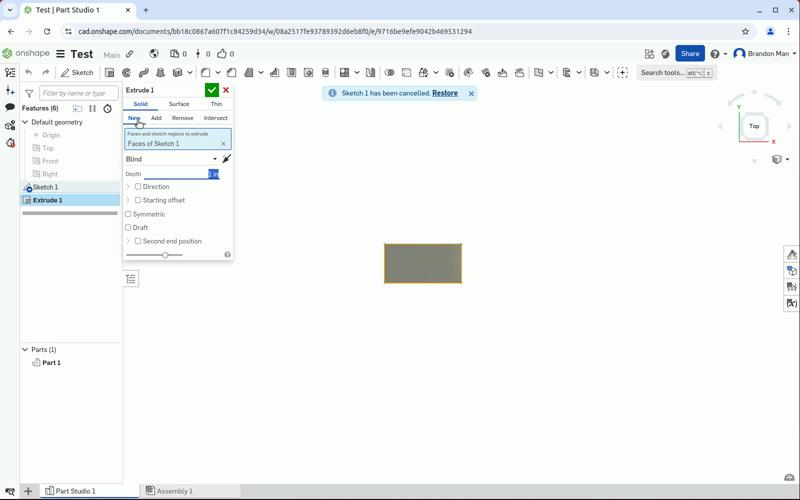
text(2.166)
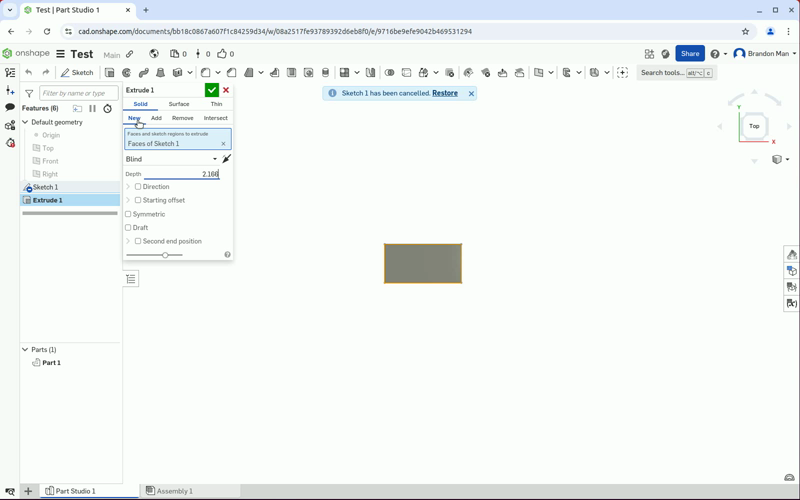
key(enter)
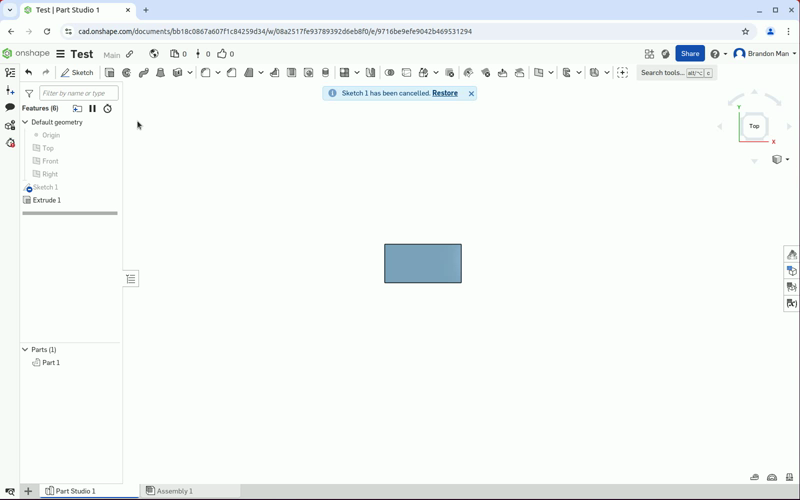
key(shift+h)
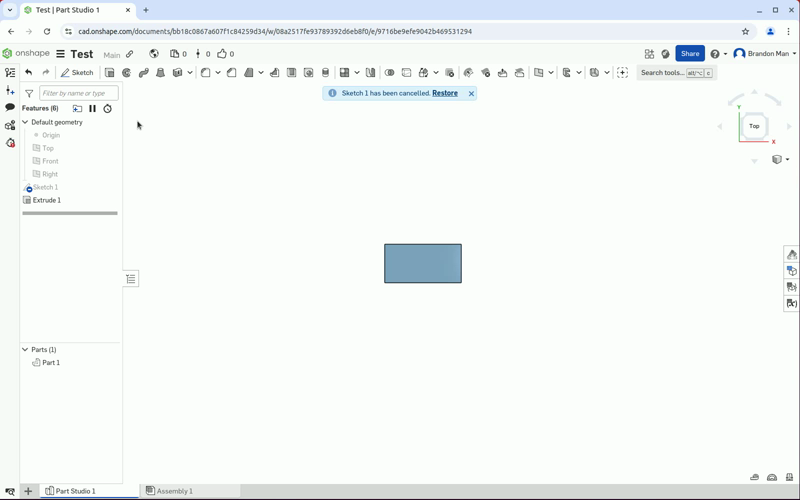
key(shift+h)
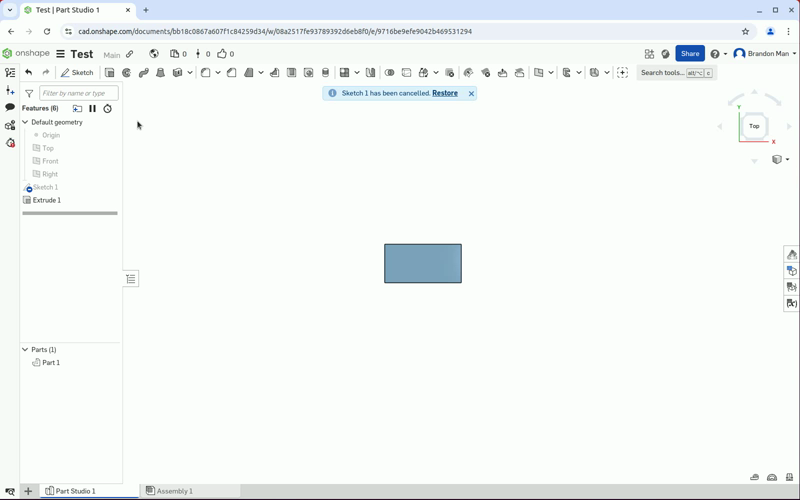
mouse_move(73, 189)
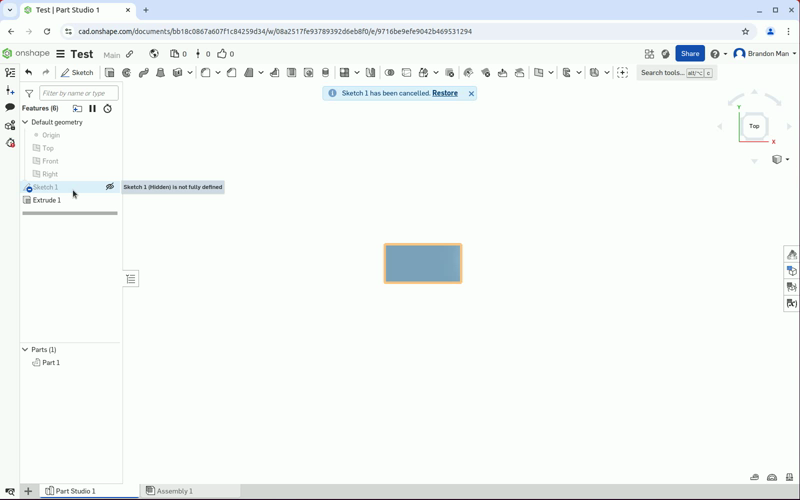
click(73, 189)
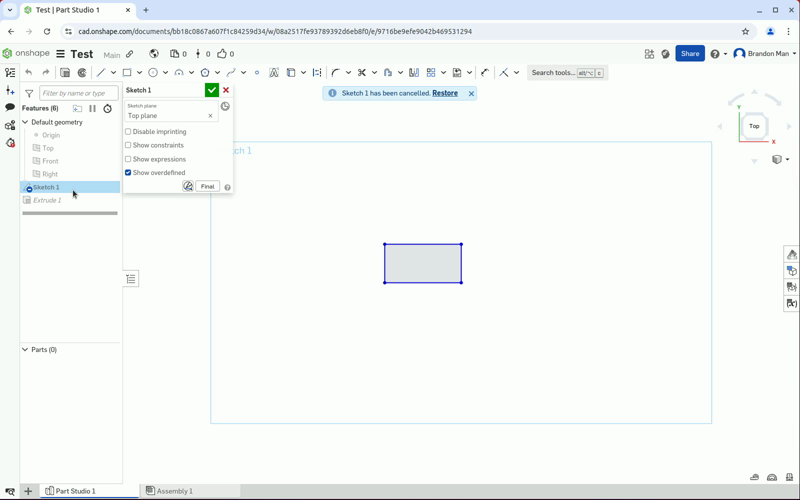
mouse_move(229, 92)
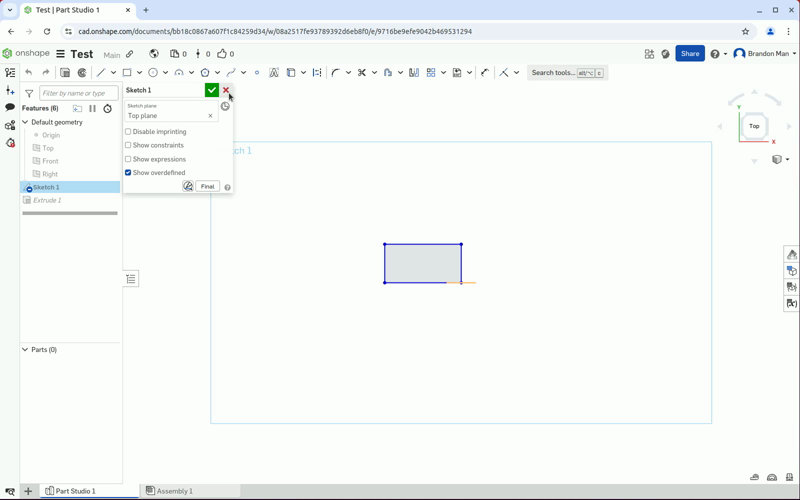
click(229, 92)
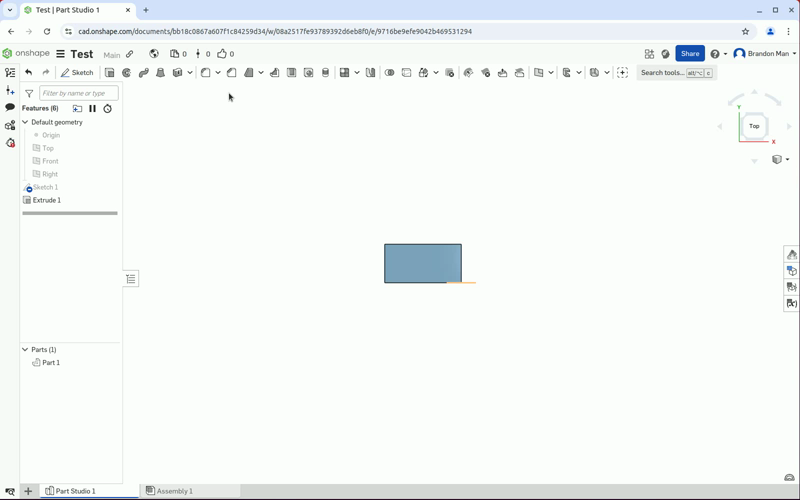
mouse_move(541, 75)
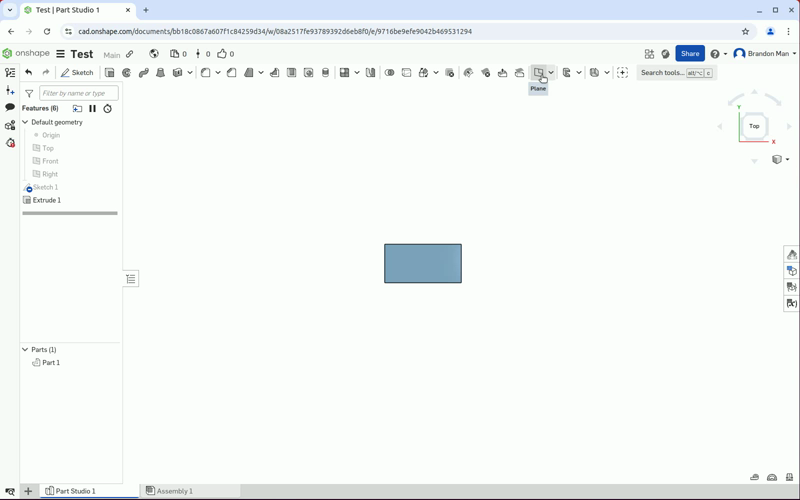
click(541, 75)
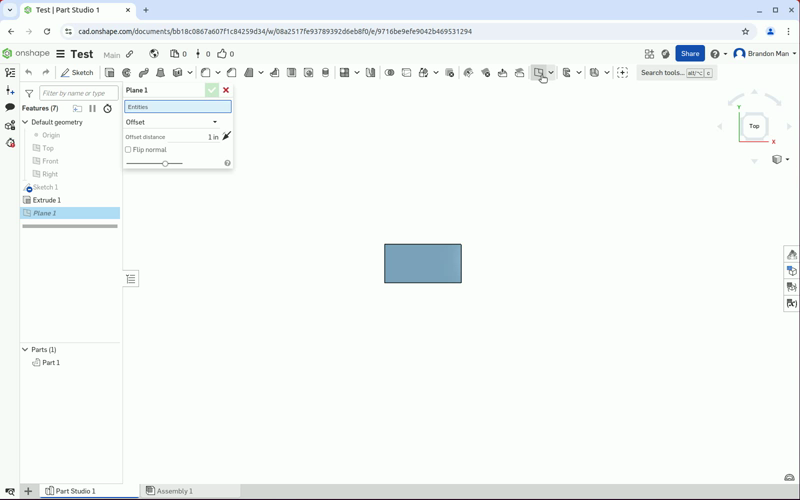
mouse_move(73, 150)
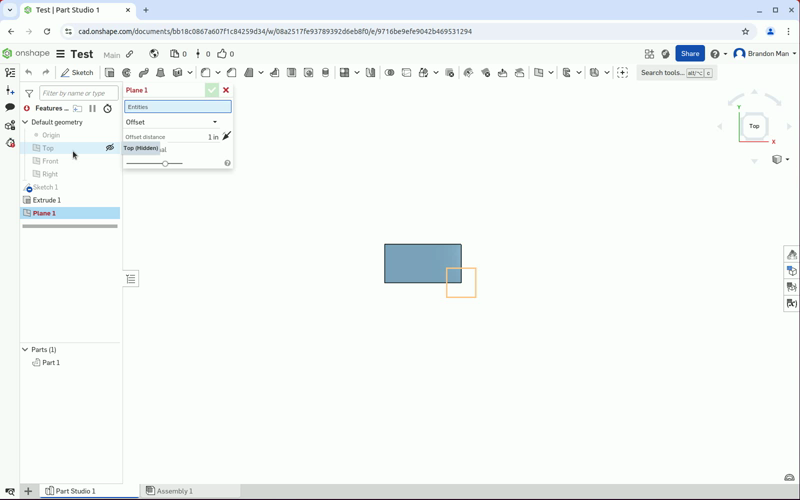
click(73, 150)
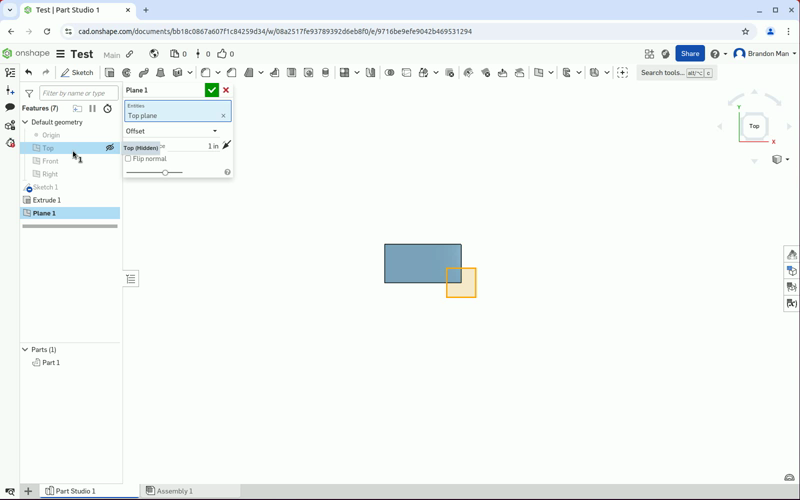
key(tab, 2)
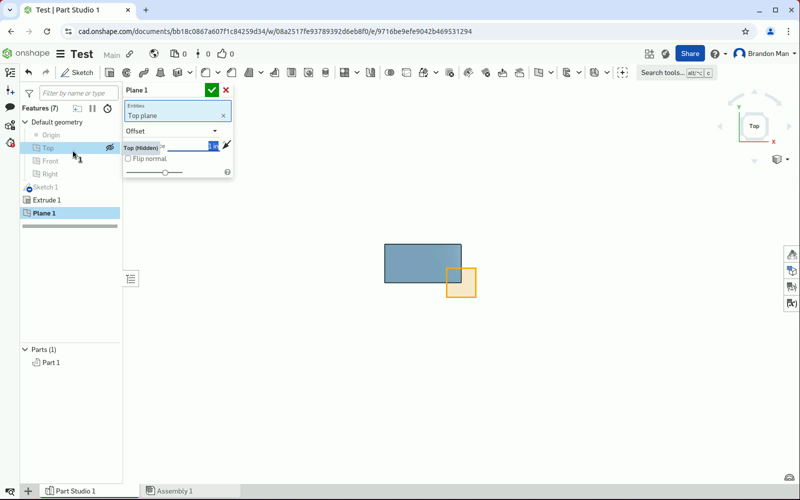
text(2.157)
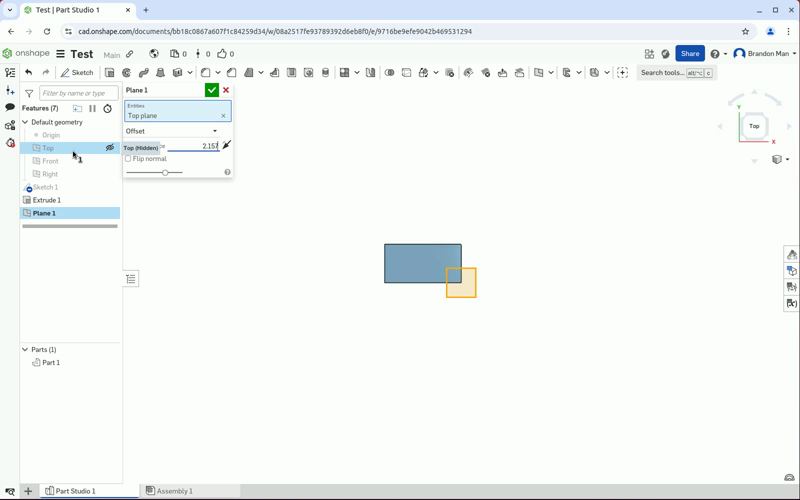
key(enter, 2)
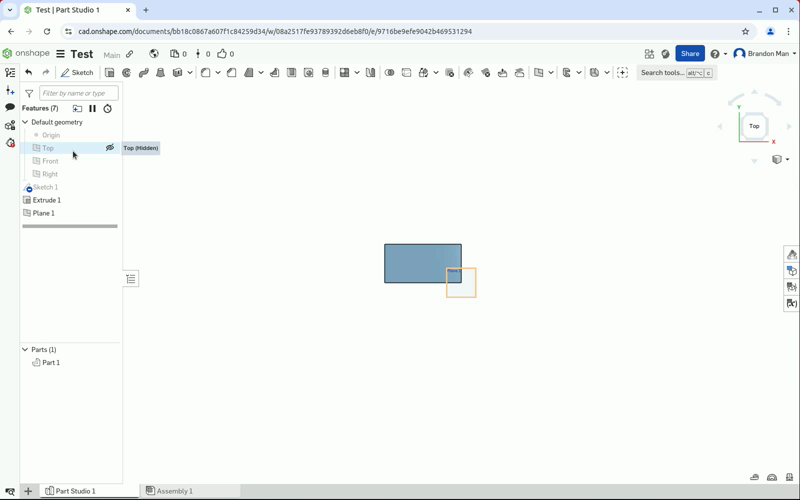
key(shift+s)
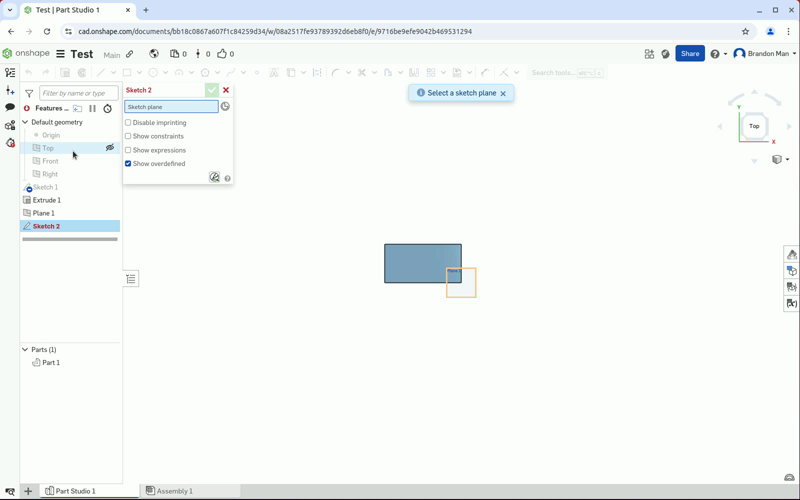
mouse_move(73, 215)
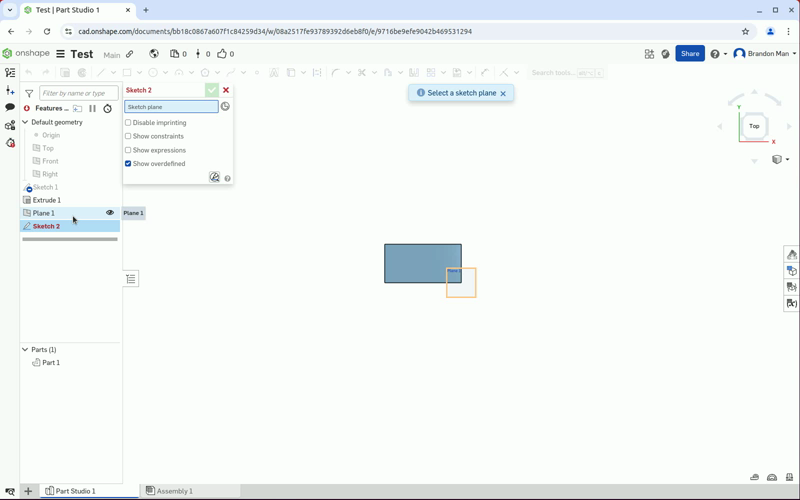
click(73, 215)
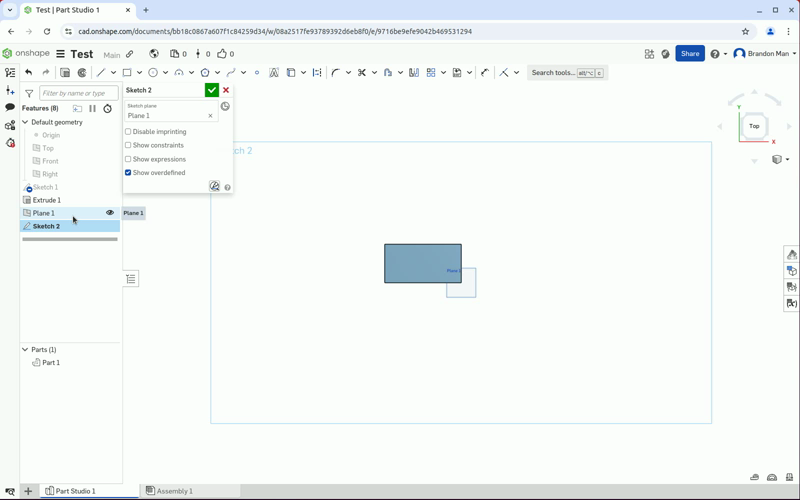
mouse_move(73, 352)
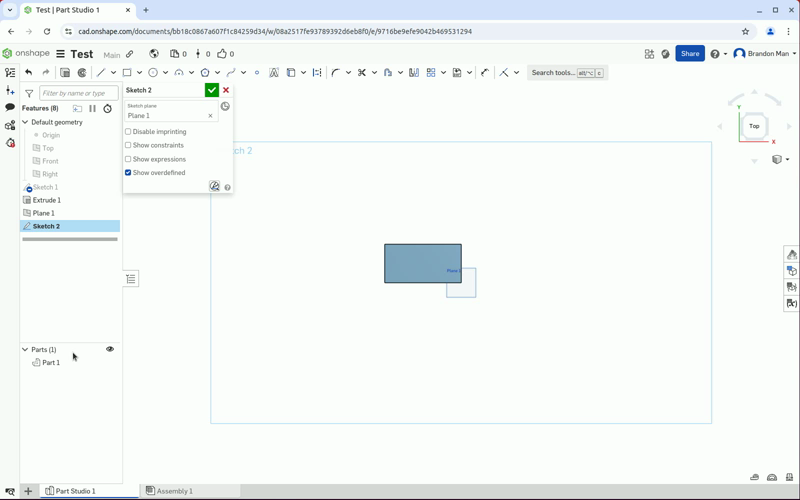
key(y)
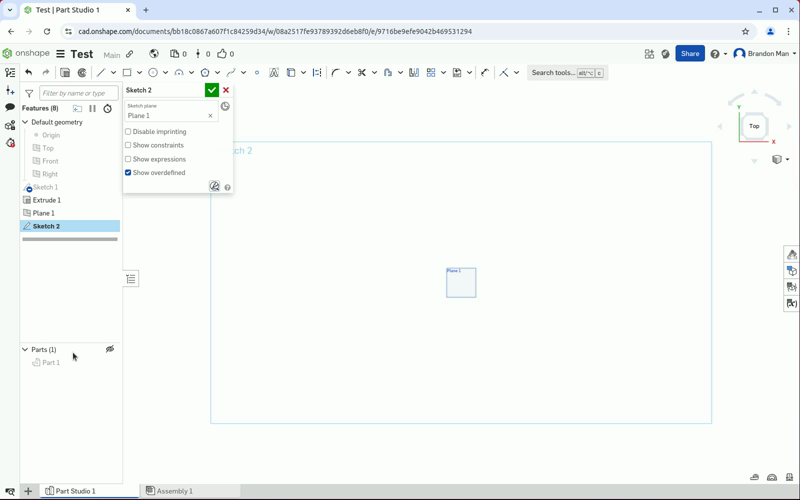
key(c)
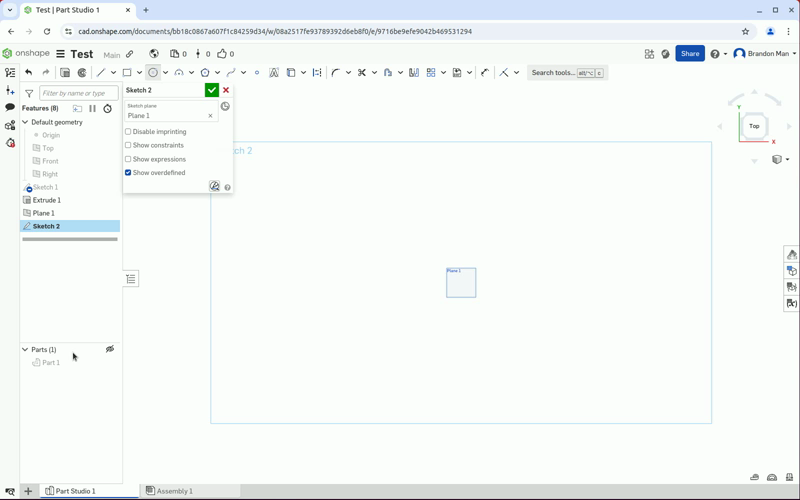
key_down(shift)
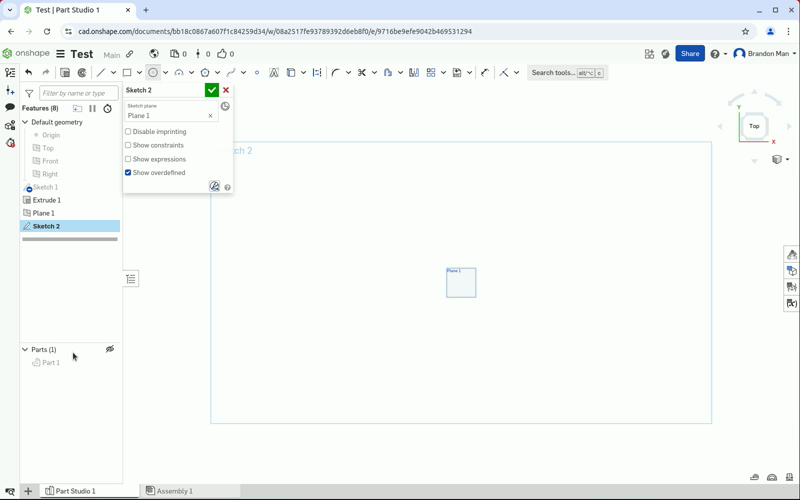
mouse_move(397, 264)
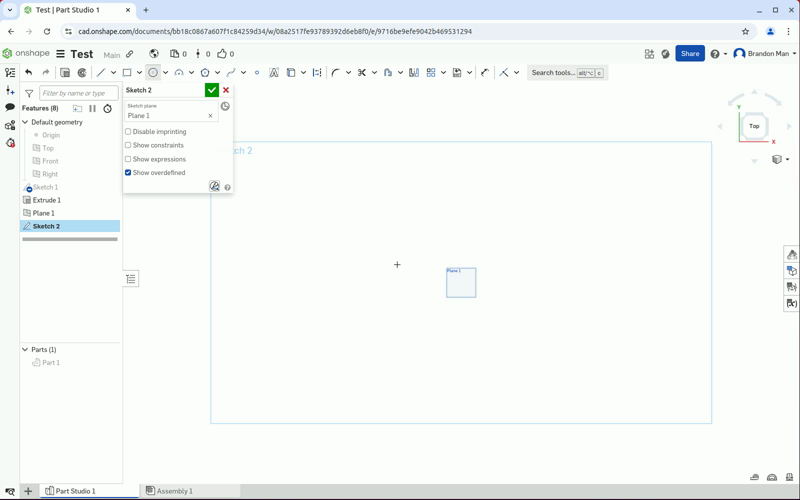
click(397, 264)
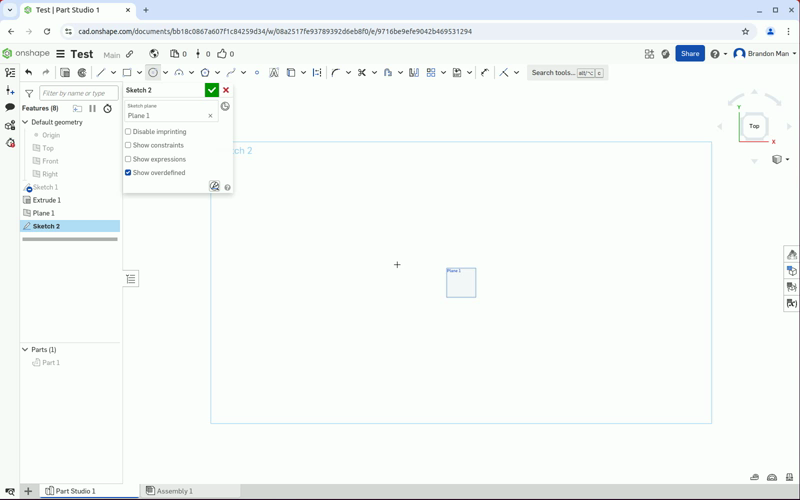
key_up(shift)
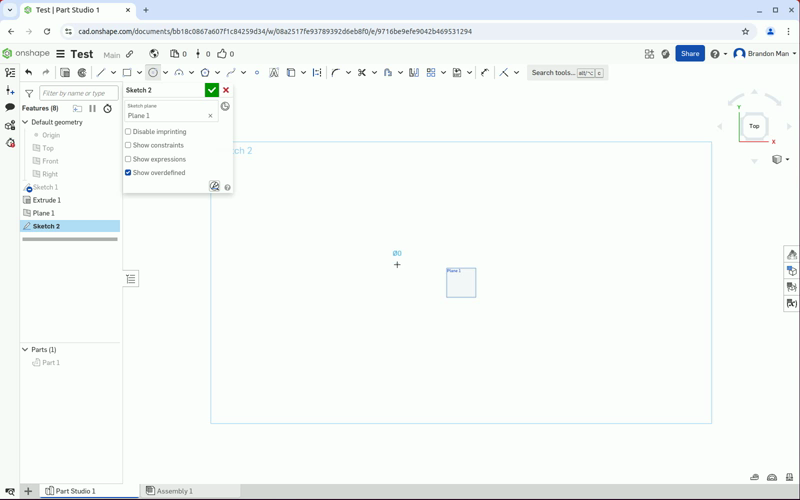
mouse_move(404, 264)
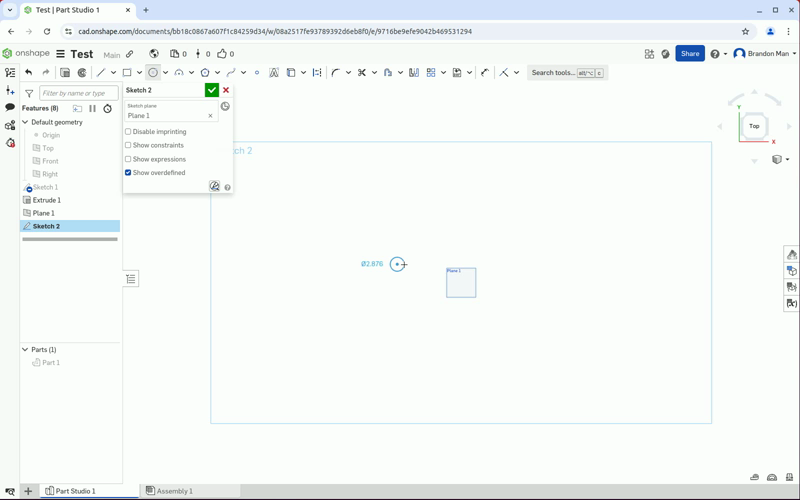
click(404, 264)
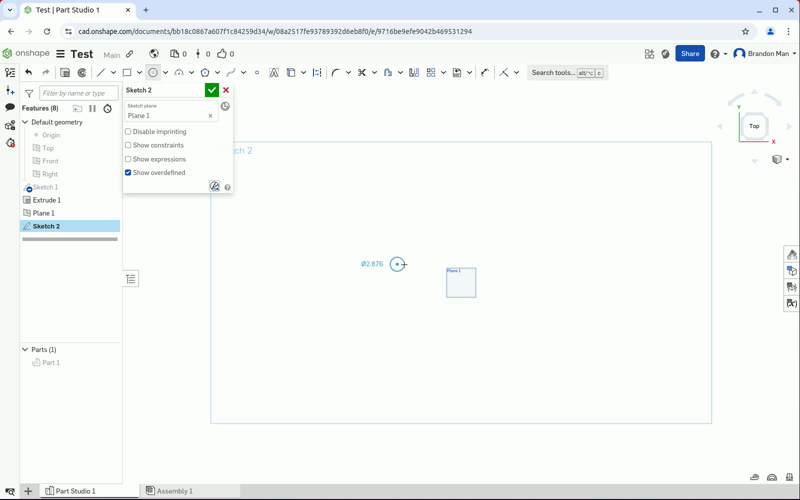
key(esc)
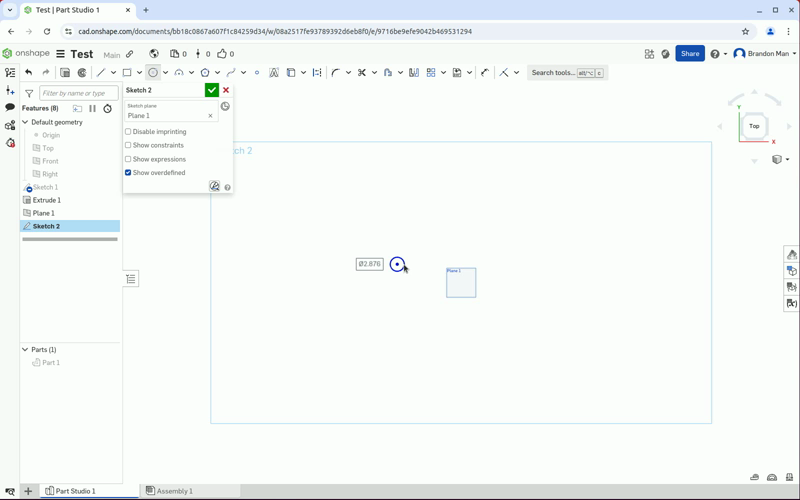
mouse_move(397, 270)
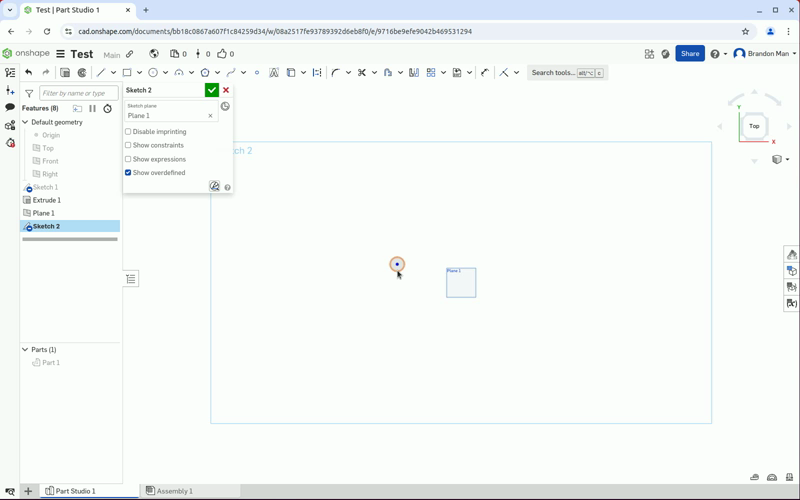
scroll(6)
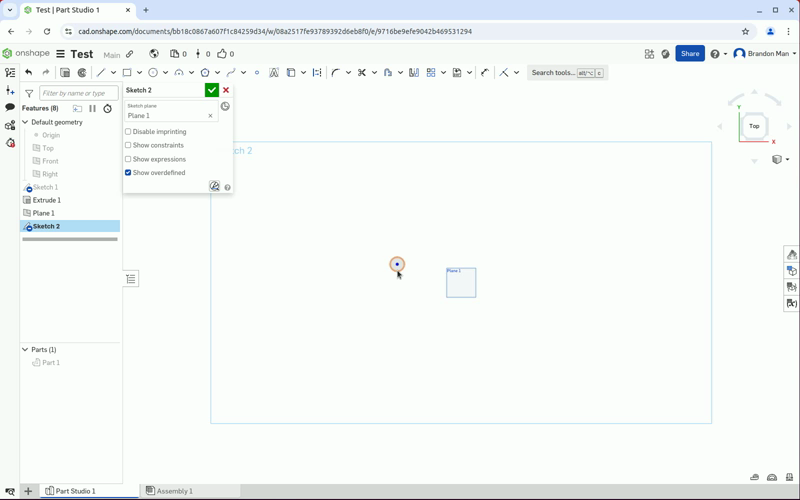
scroll(6)
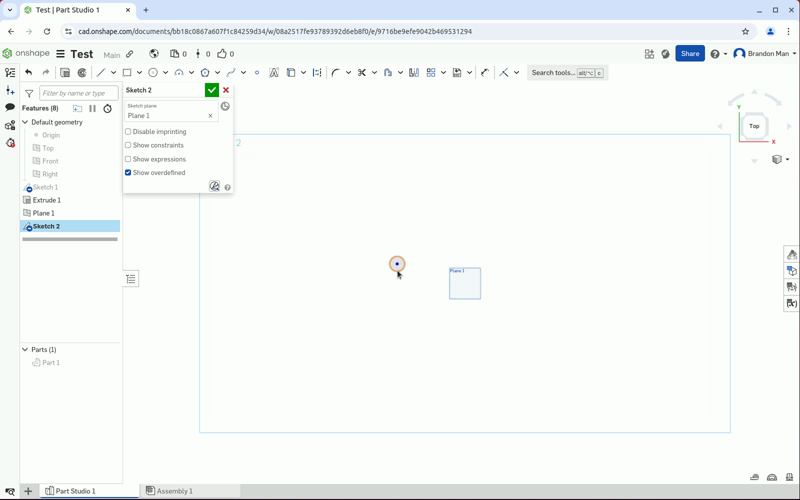
scroll(6)
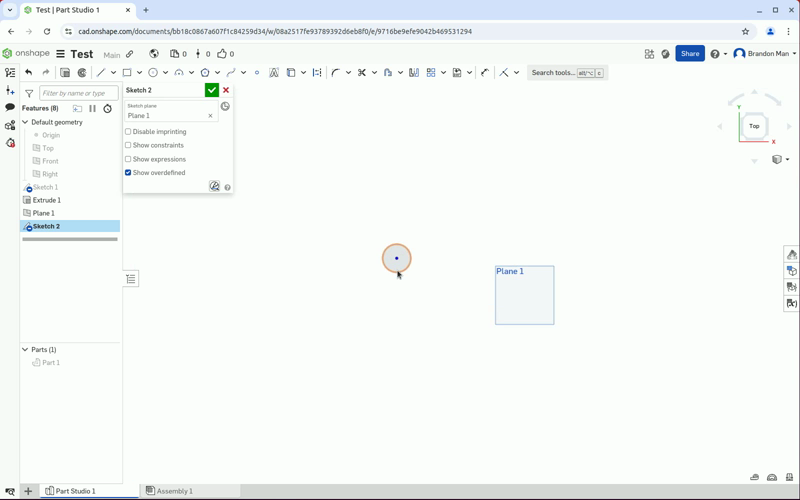
scroll(6)
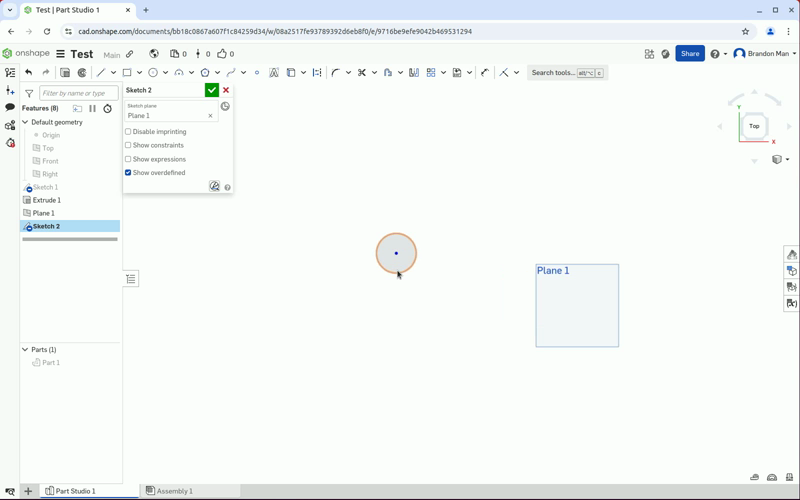
scroll(6)
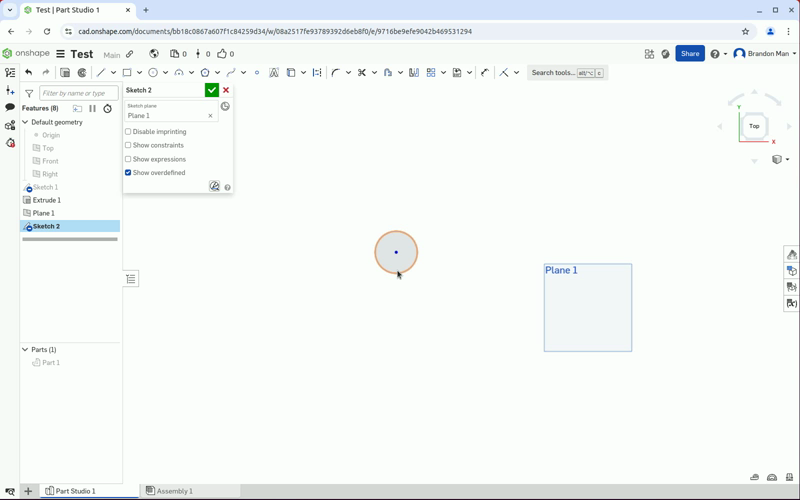
scroll(6)
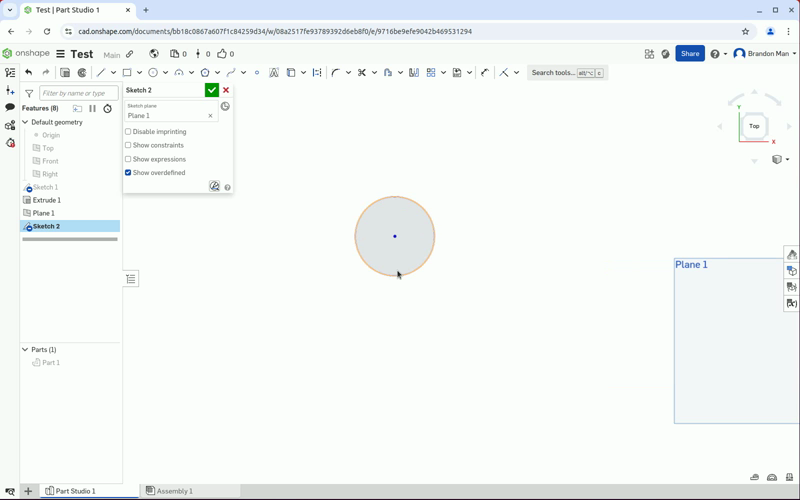
scroll(6)
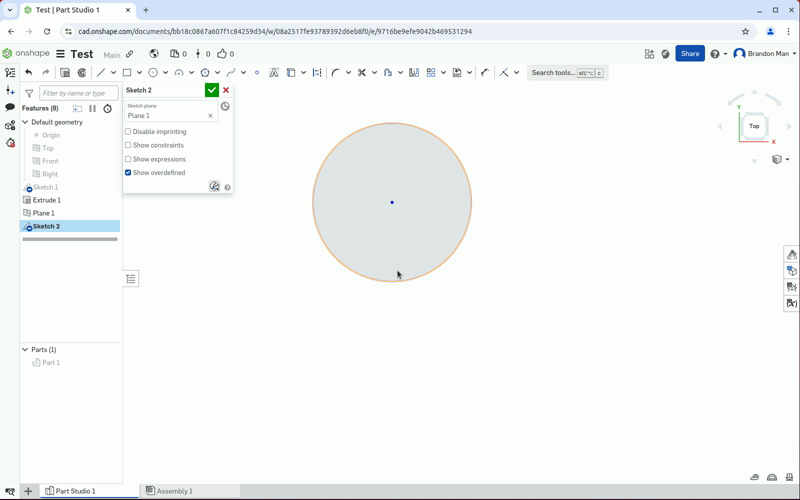
click(397, 270)
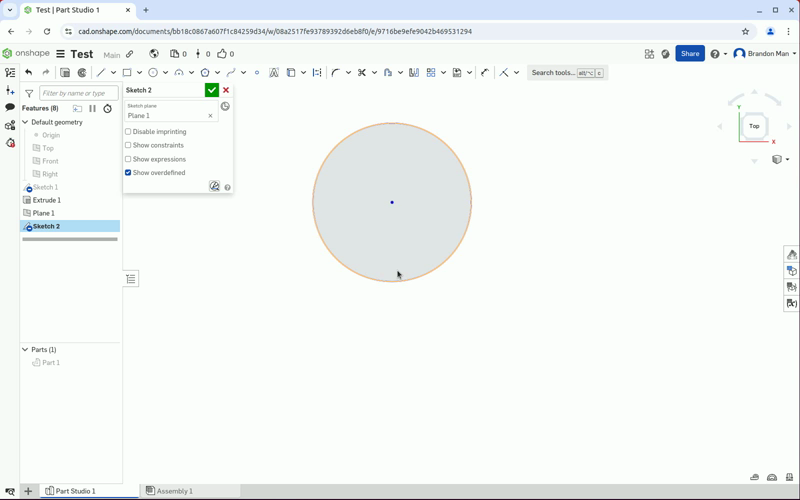
scroll(-6)
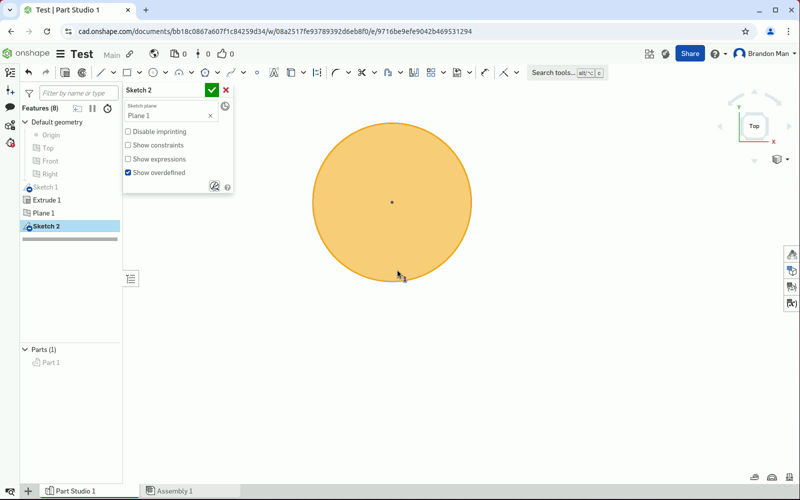
scroll(-6)
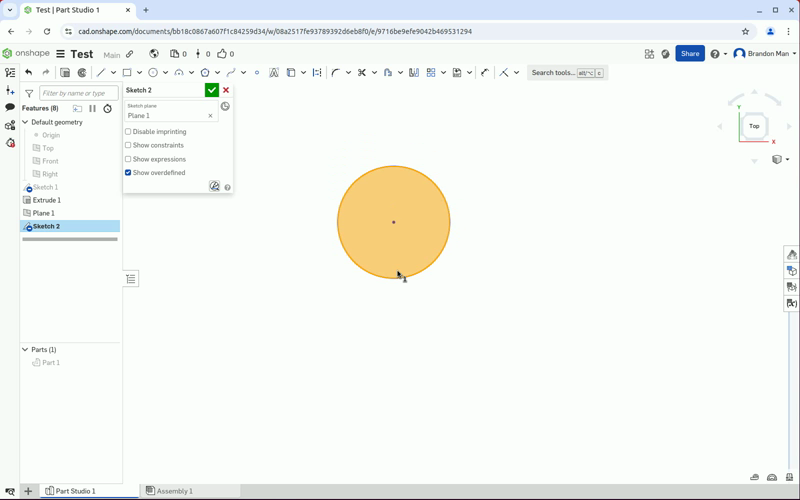
scroll(-6)
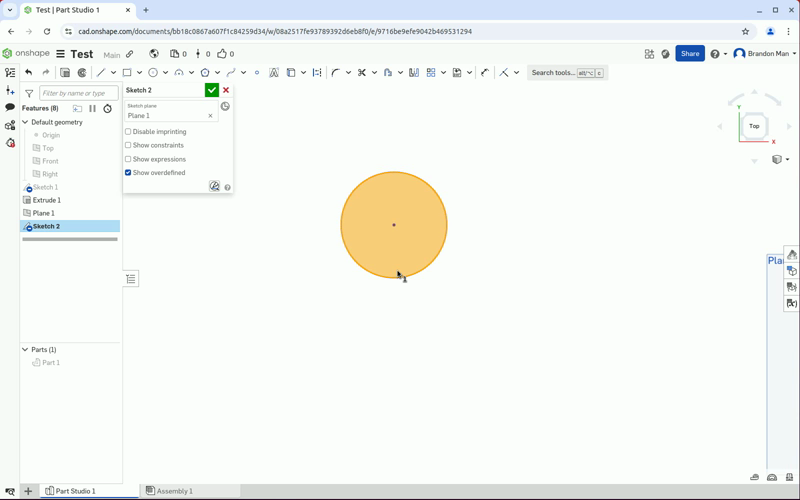
scroll(-6)
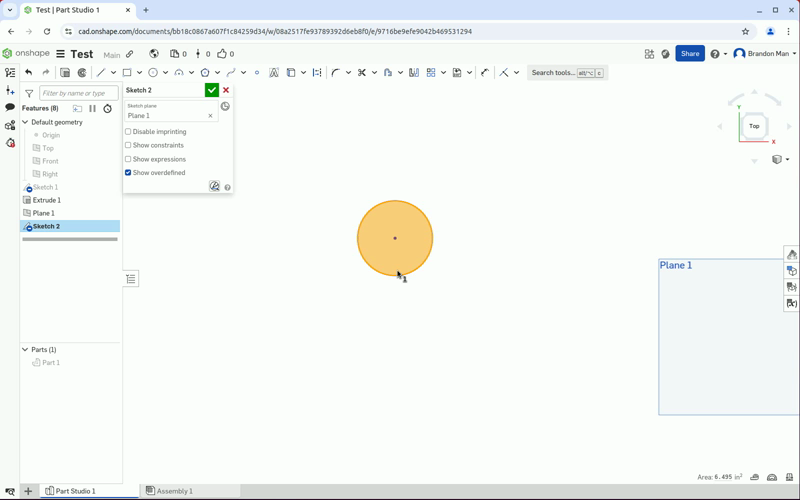
scroll(-6)
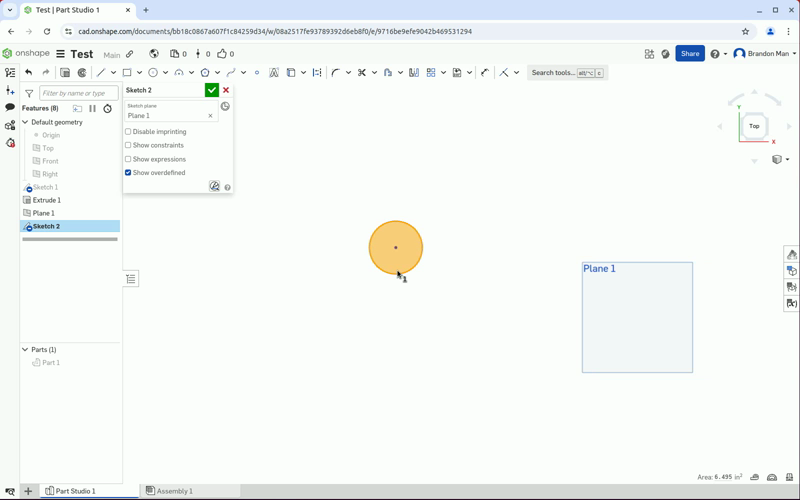
scroll(-6)
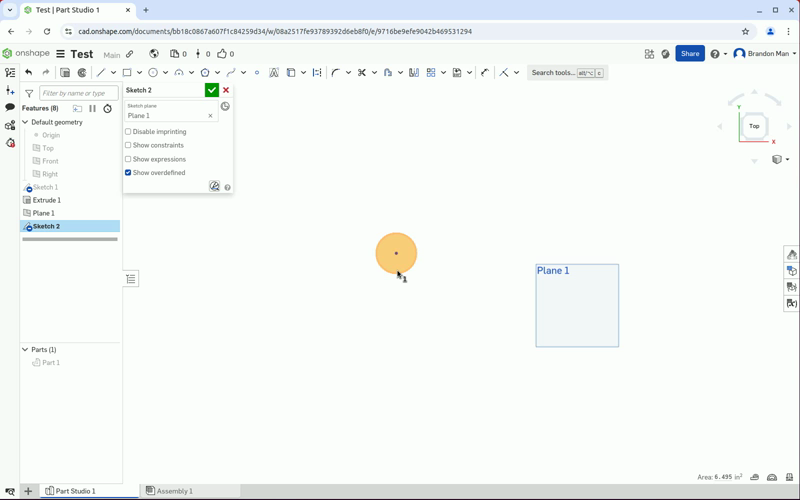
scroll(-6)
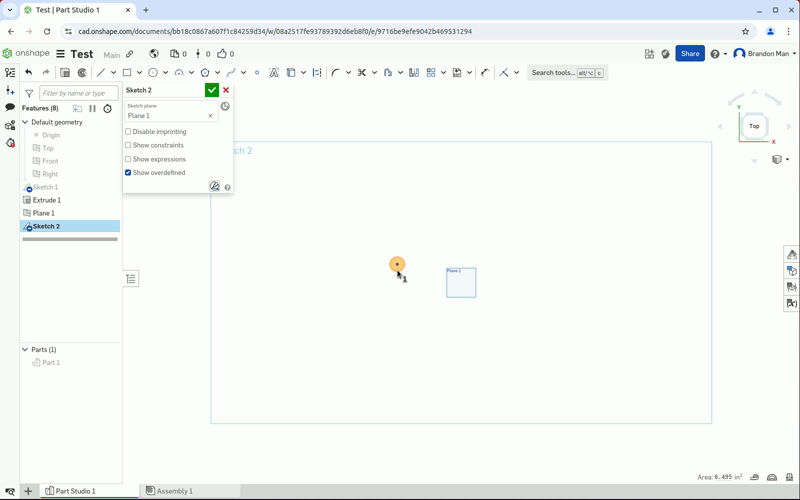
mouse_move(73, 352)
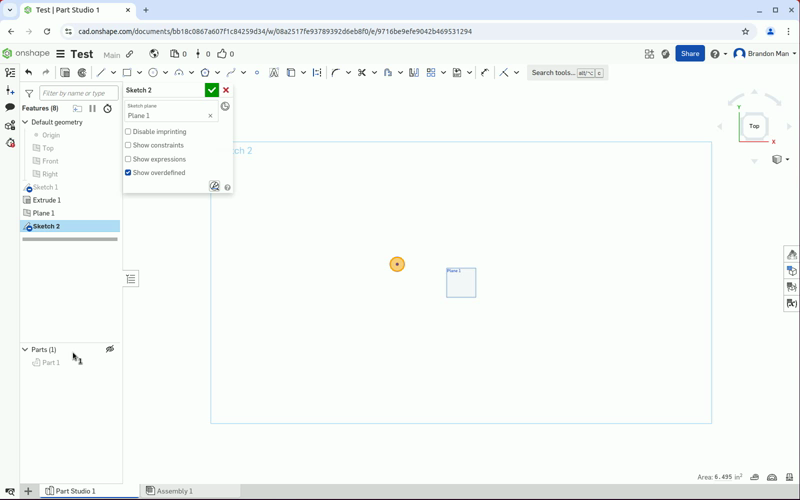
key(shift+y)
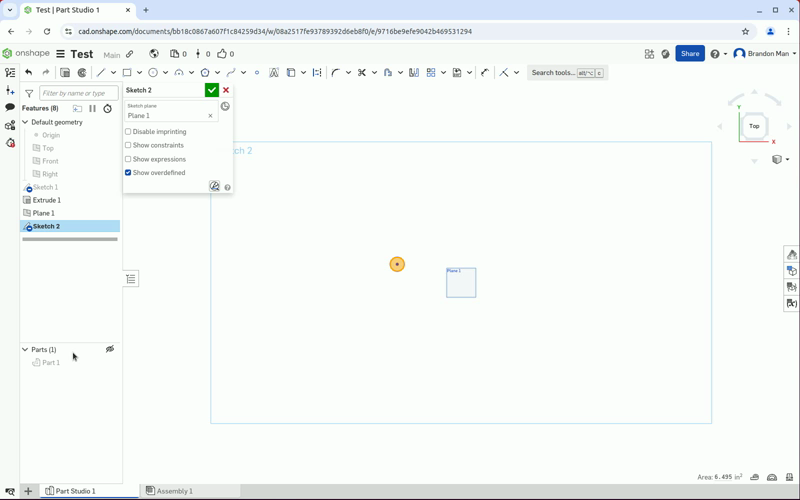
key(shift+e)
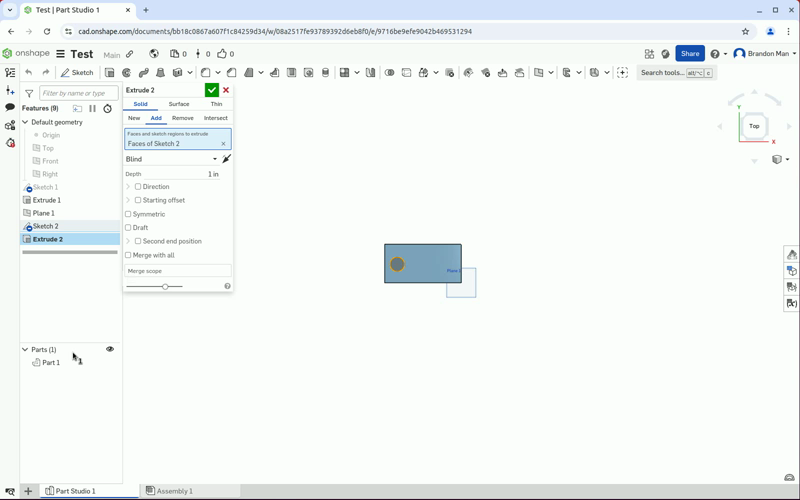
mouse_move(143, 106)
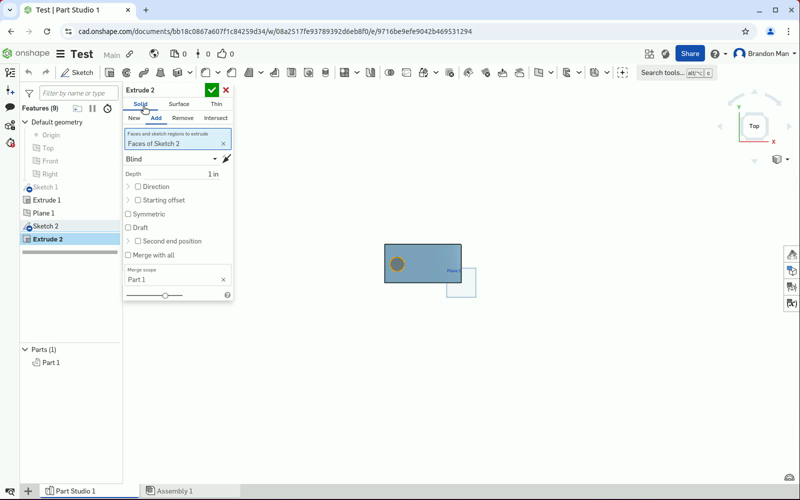
click(143, 106)
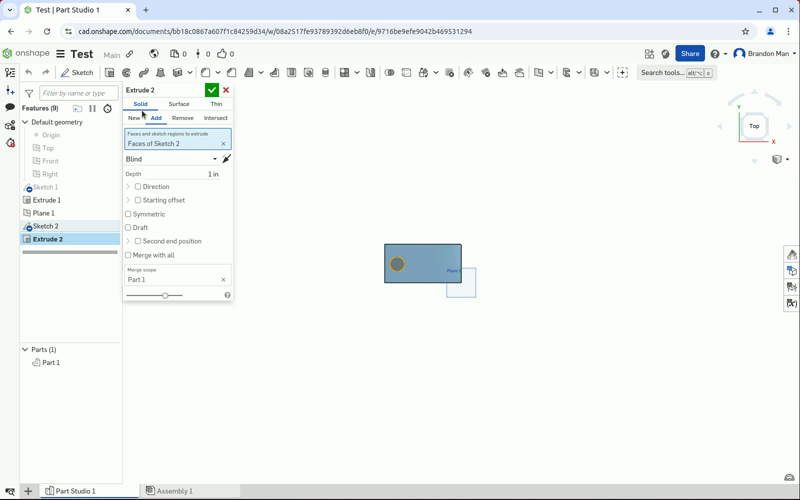
mouse_move(137, 120)
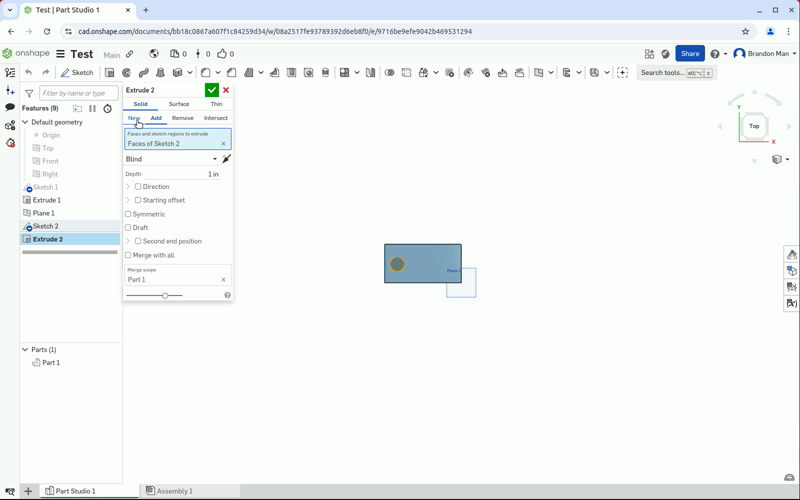
click(137, 120)
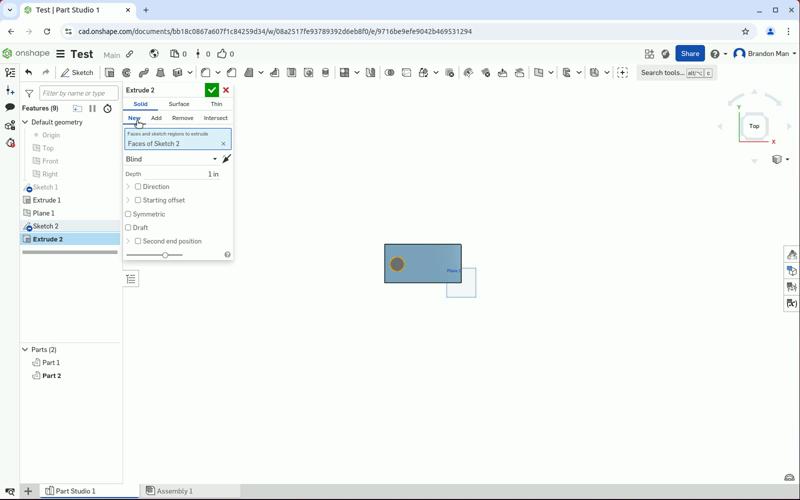
key(tab, 4)
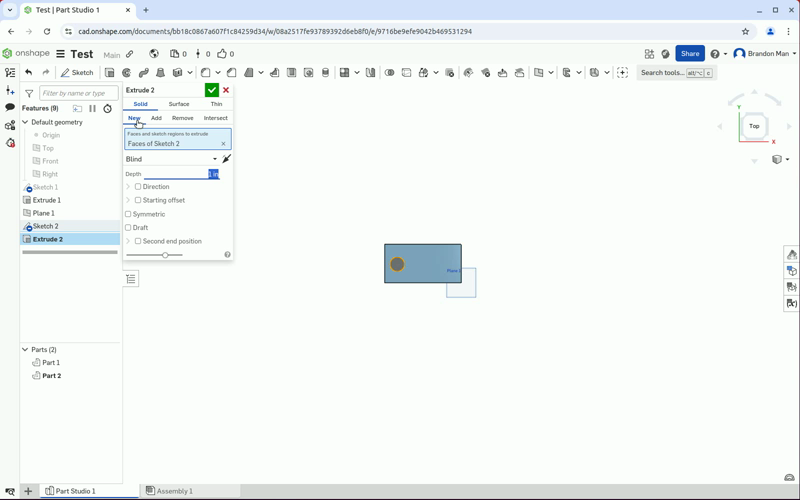
text(20.942)
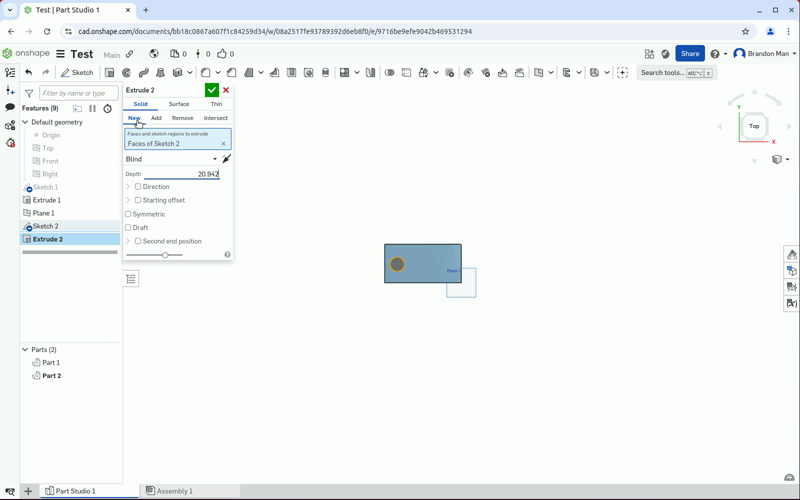
key(enter)
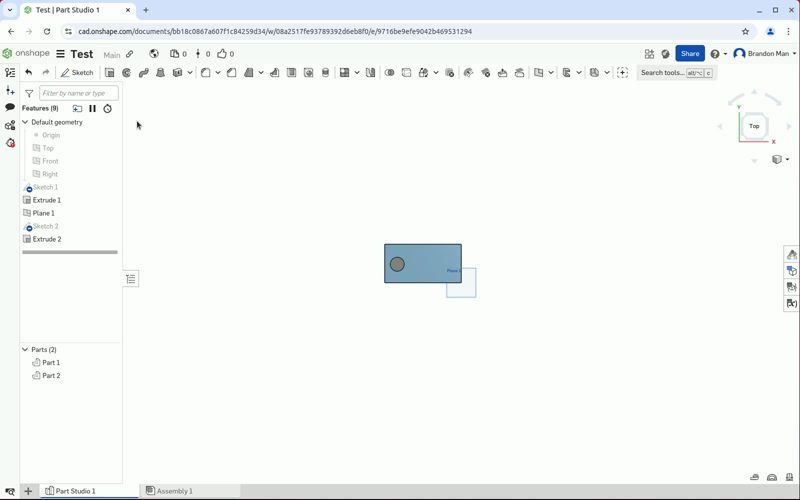
key(shift+h)
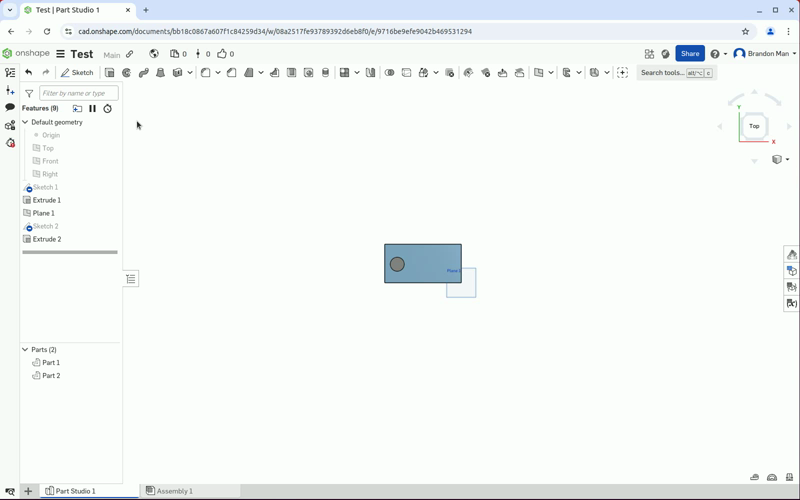
key(shift+h)
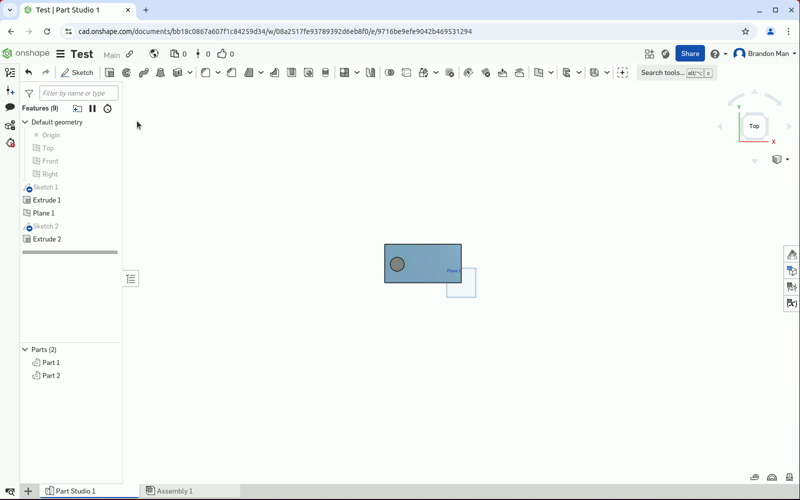
mouse_move(73, 189)
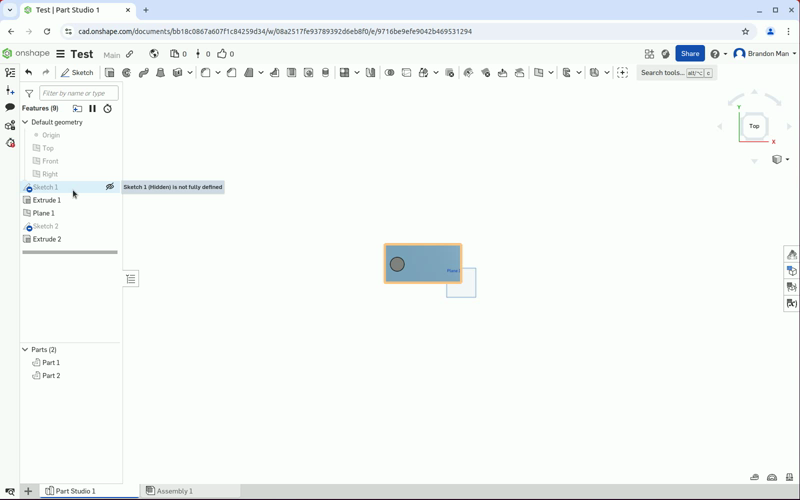
click(73, 189)
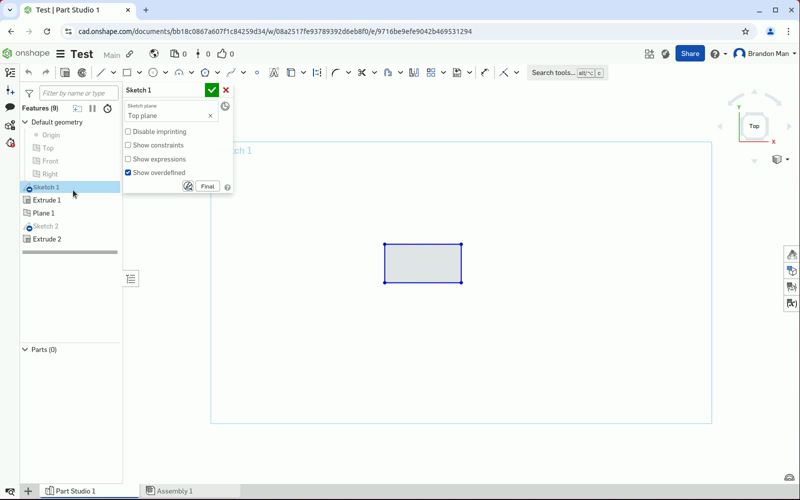
mouse_move(229, 92)
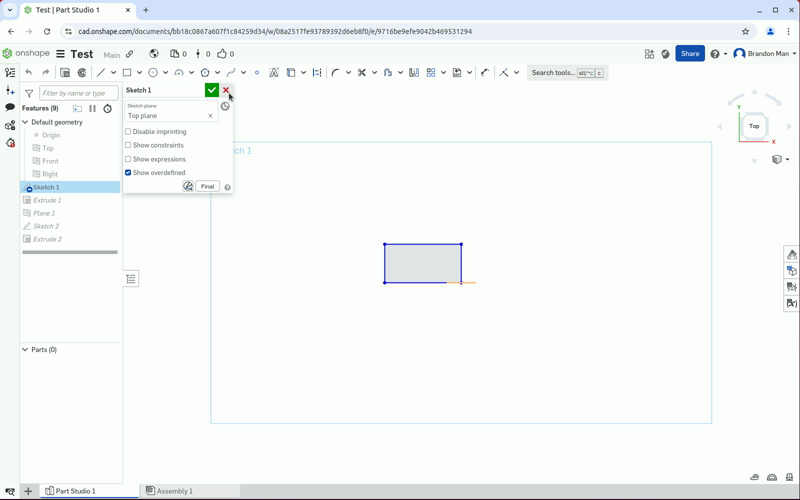
click(229, 92)
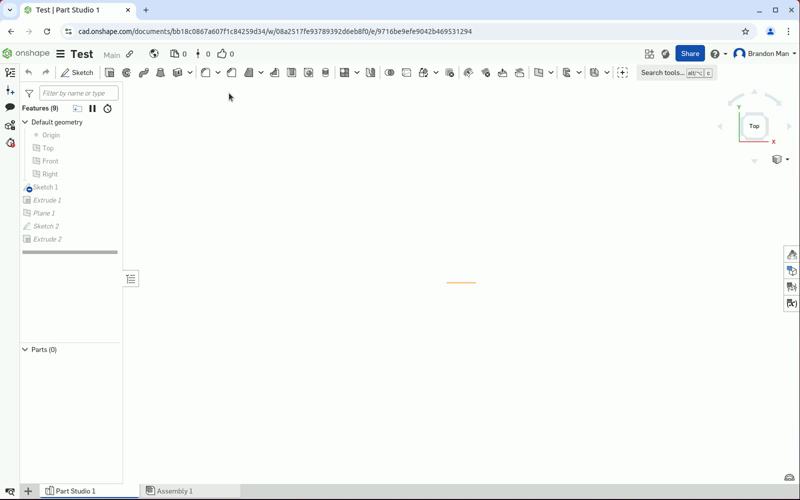
key(shift+s)
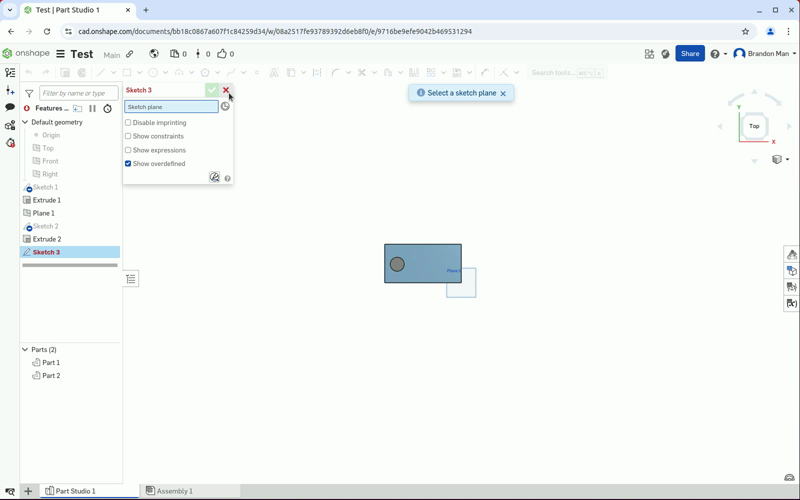
mouse_move(73, 215)
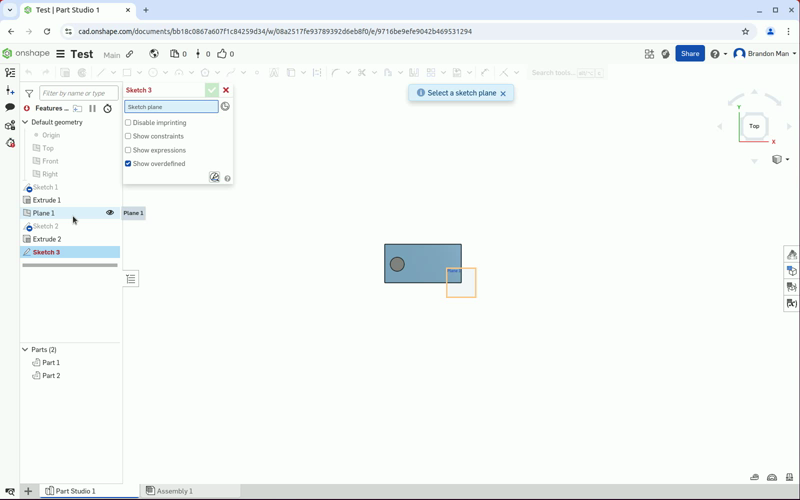
click(73, 215)
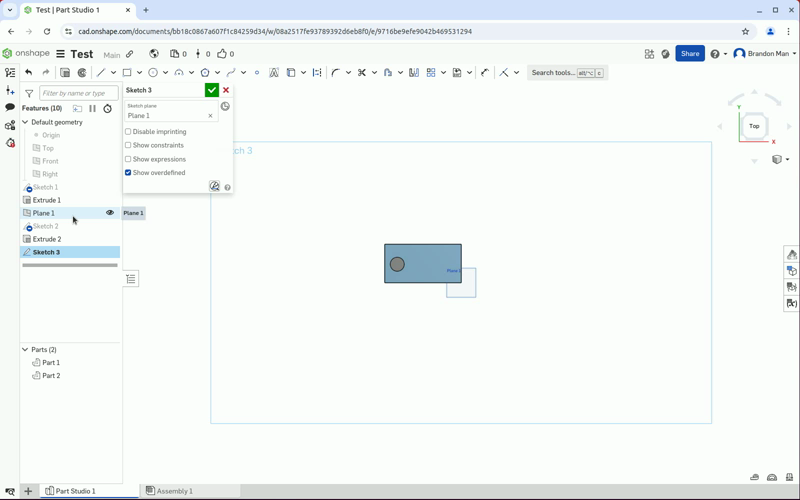
mouse_move(73, 352)
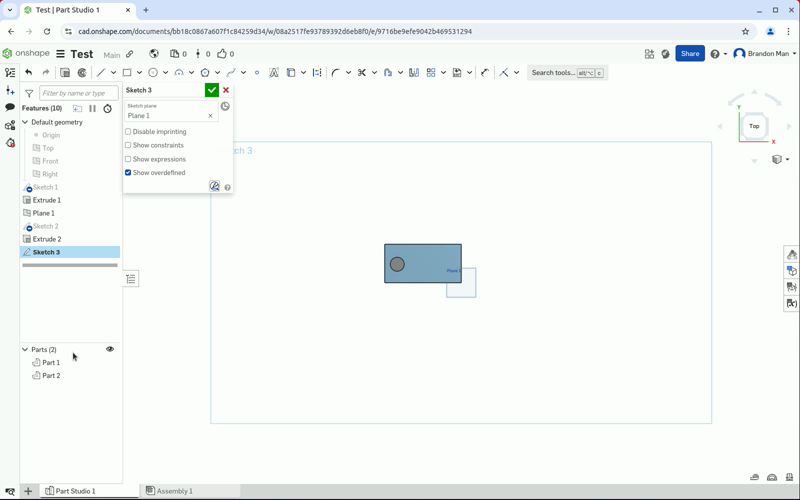
key(y)
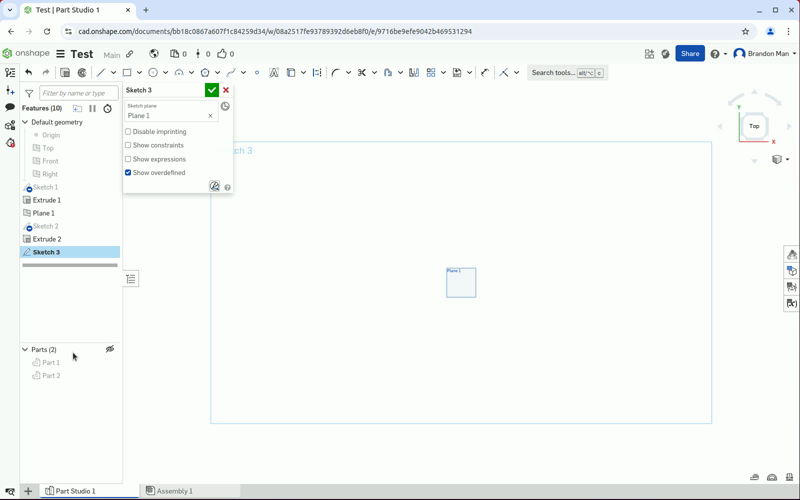
key(c)
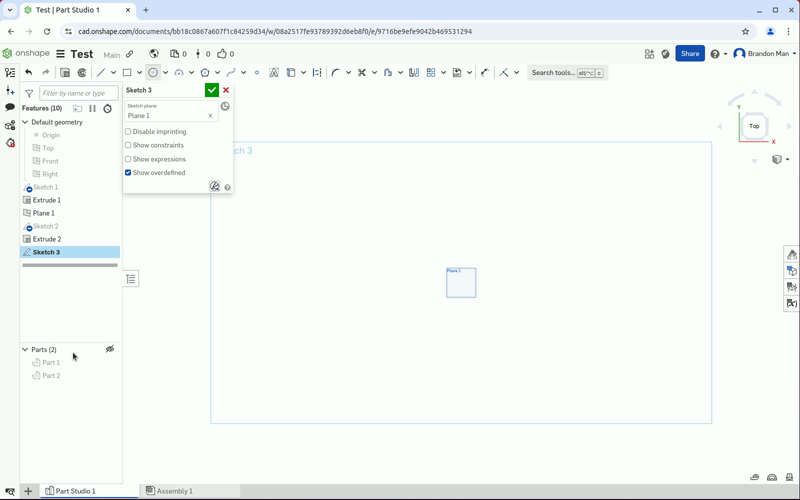
key_down(shift)
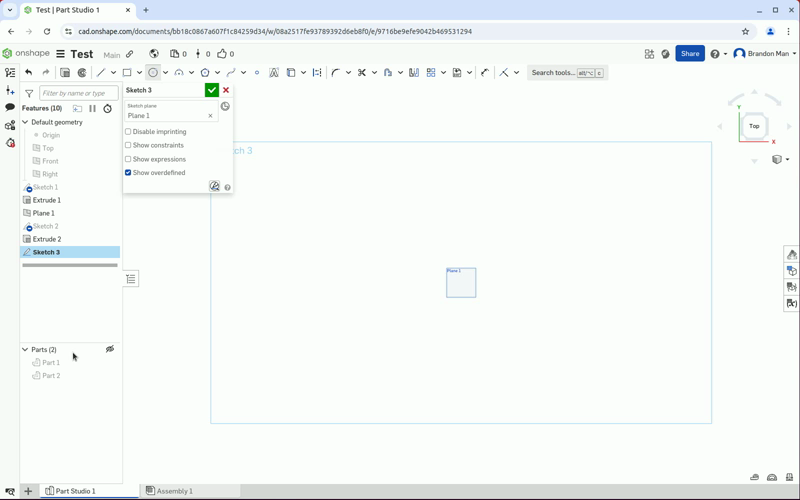
mouse_move(449, 264)
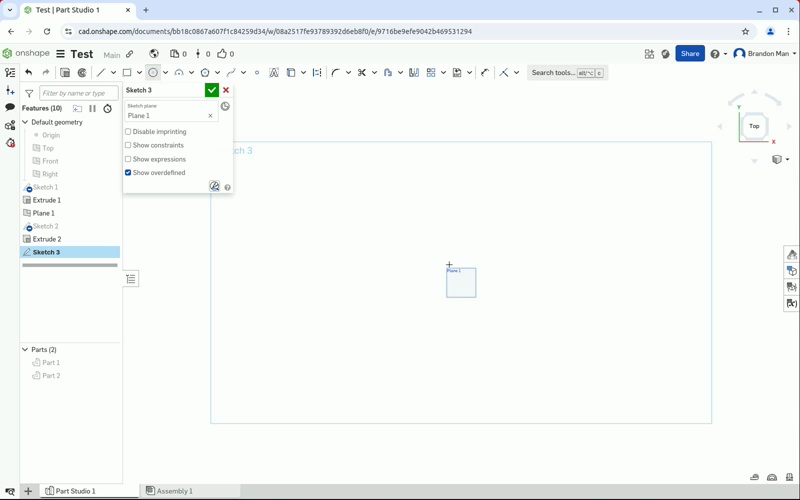
click(449, 264)
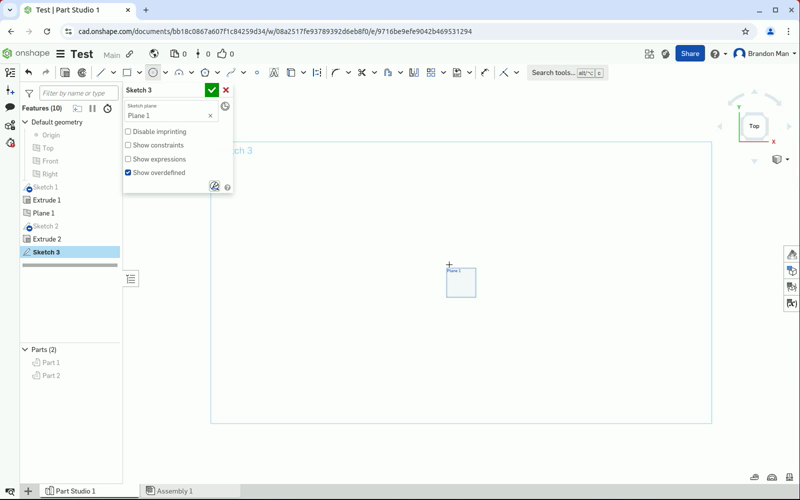
key_up(shift)
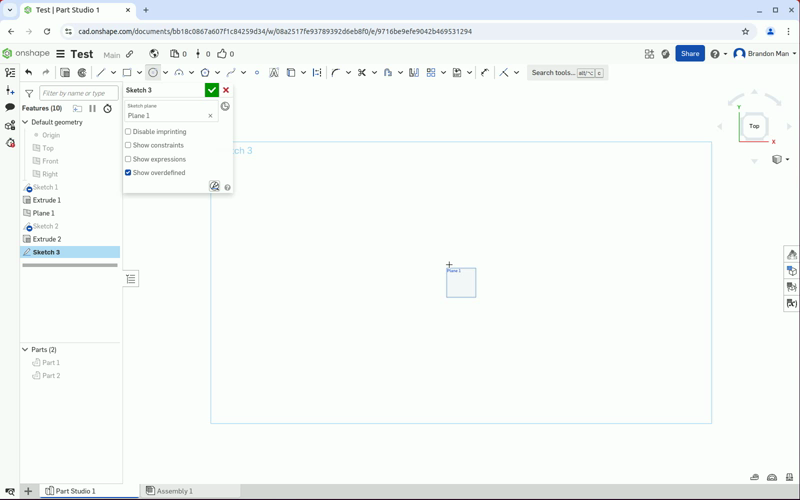
mouse_move(456, 264)
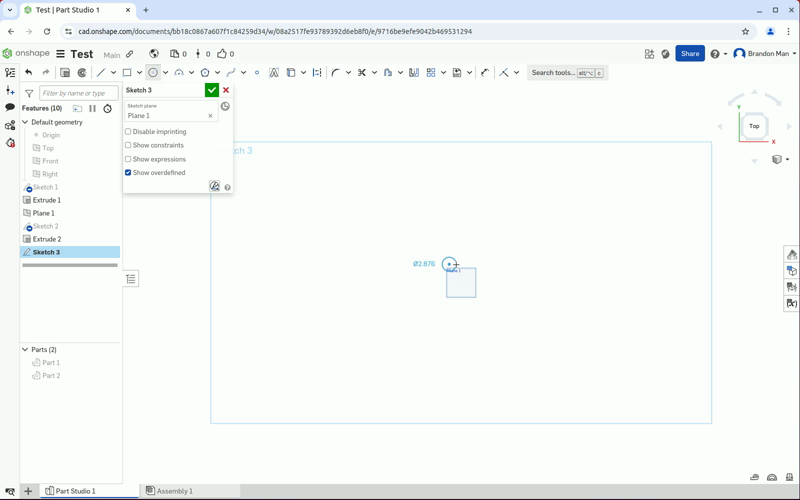
click(456, 264)
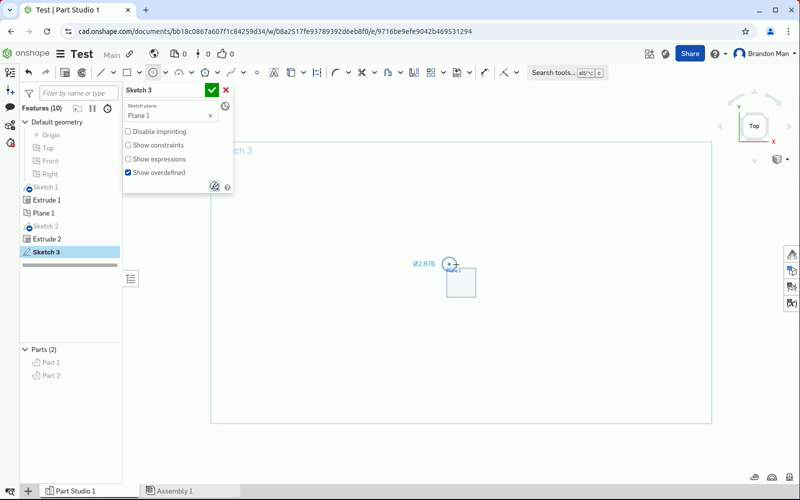
key(esc)
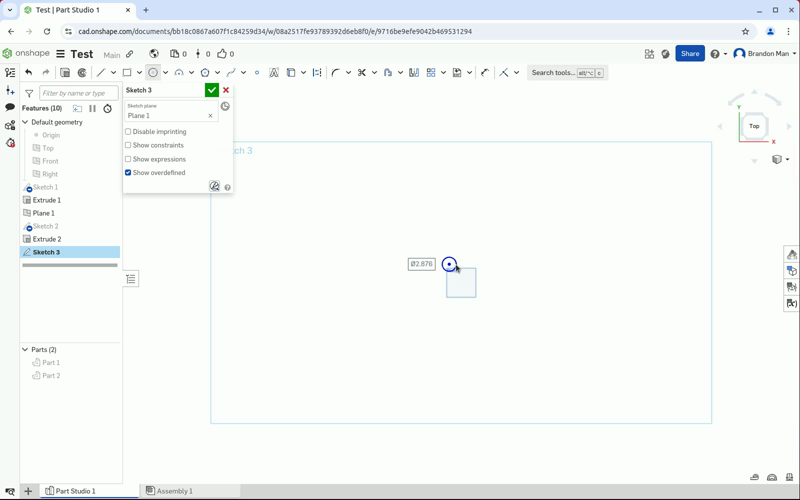
mouse_move(453, 266)
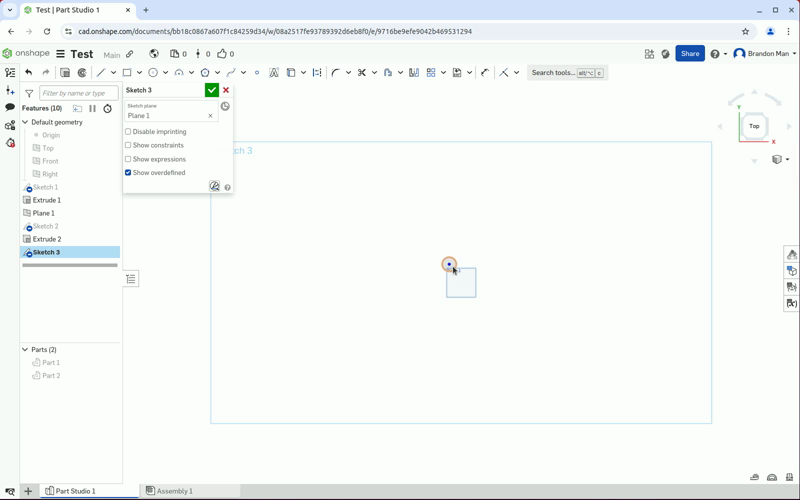
scroll(6)
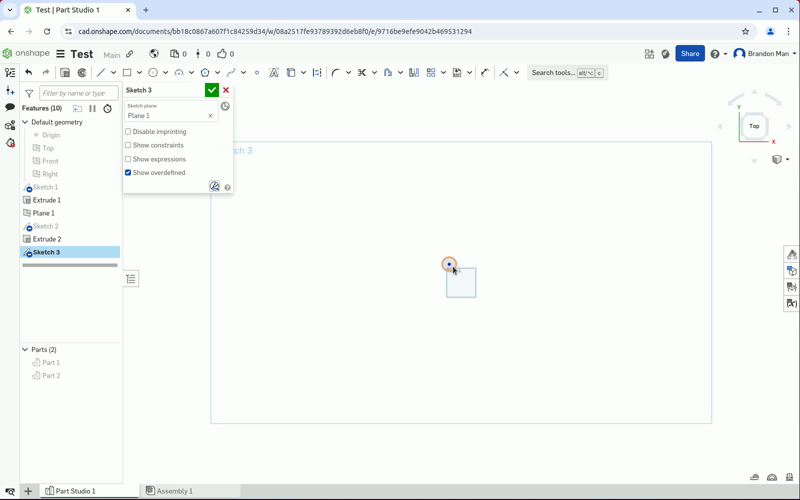
scroll(6)
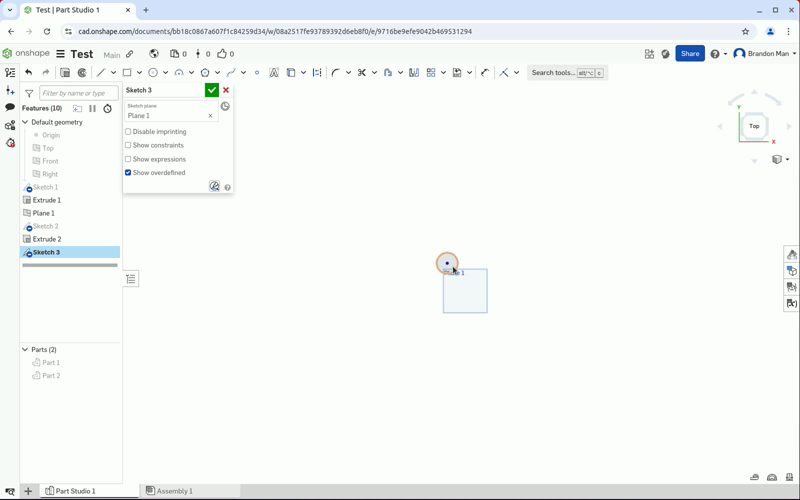
scroll(6)
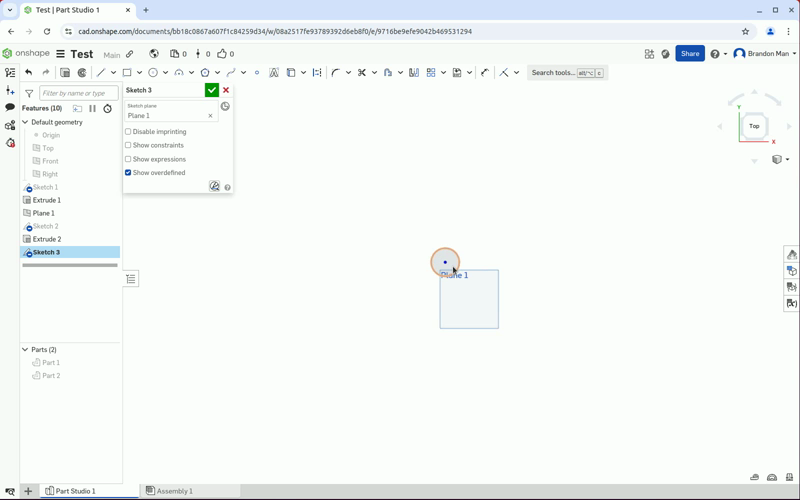
scroll(6)
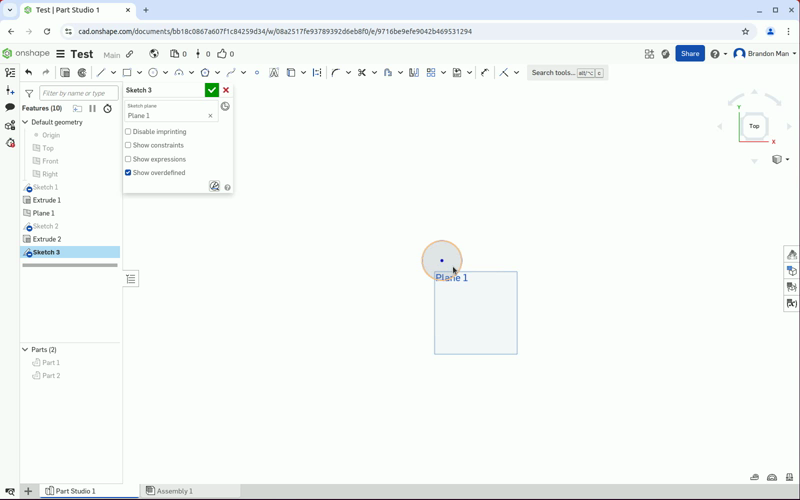
scroll(6)
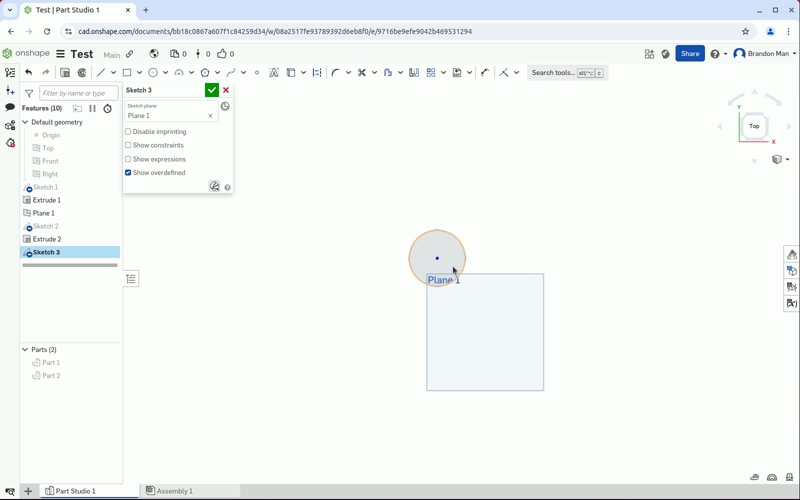
scroll(6)
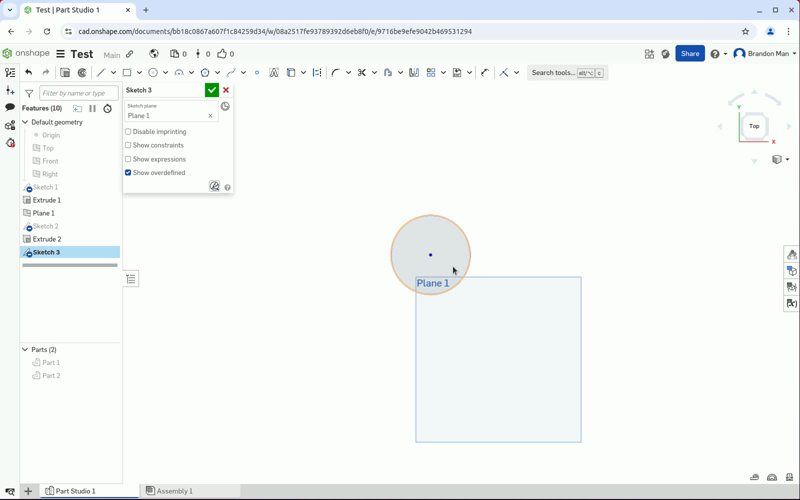
scroll(6)
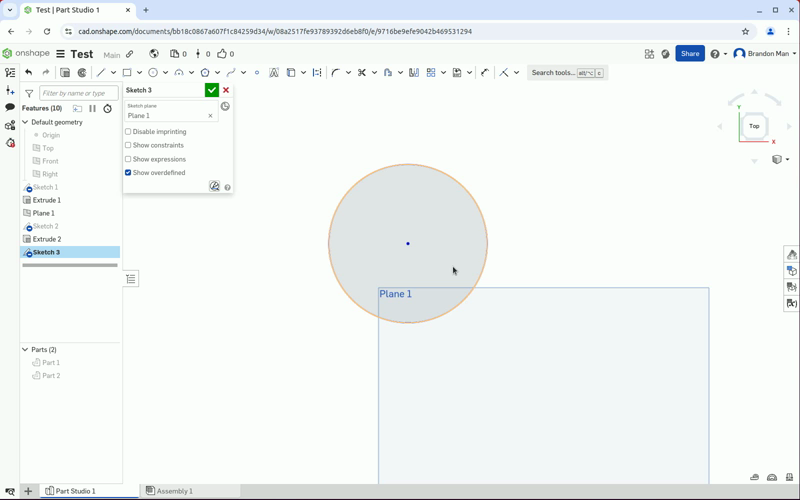
click(453, 266)
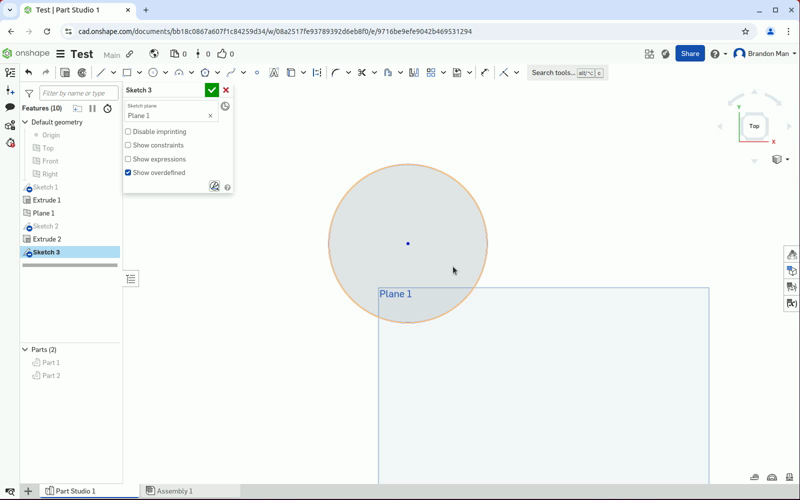
scroll(-6)
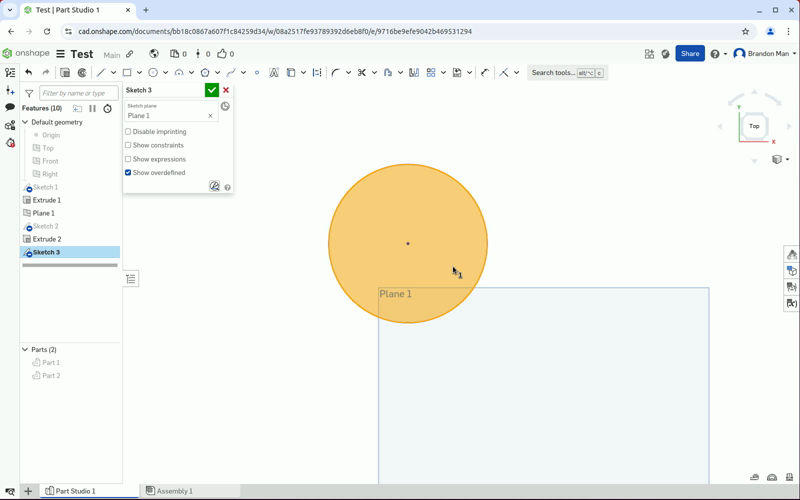
scroll(-6)
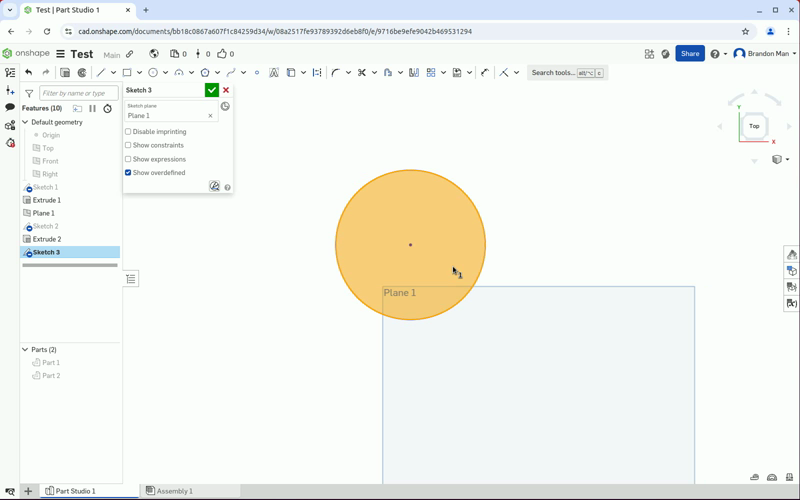
scroll(-6)
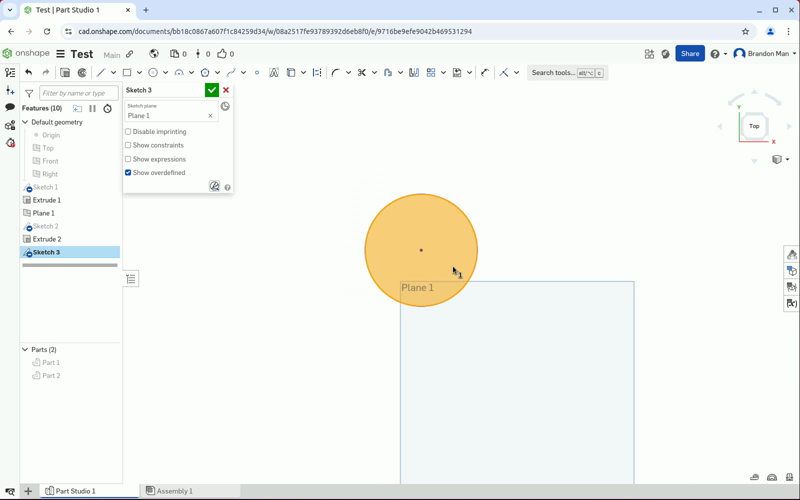
scroll(-6)
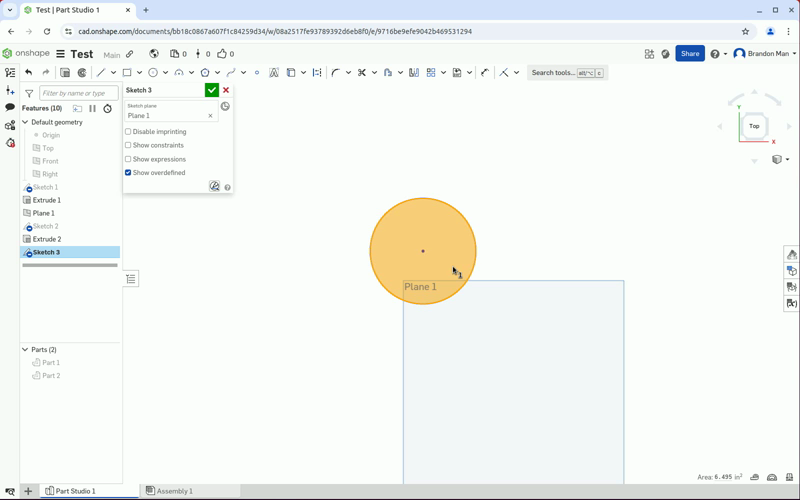
scroll(-6)
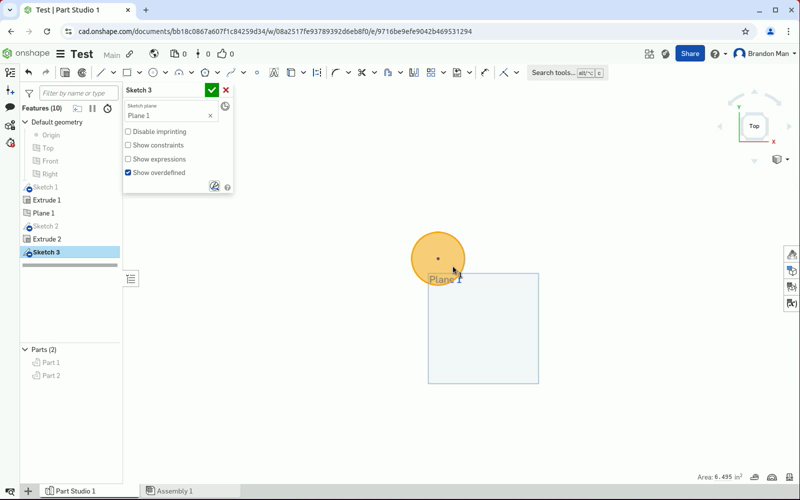
scroll(-6)
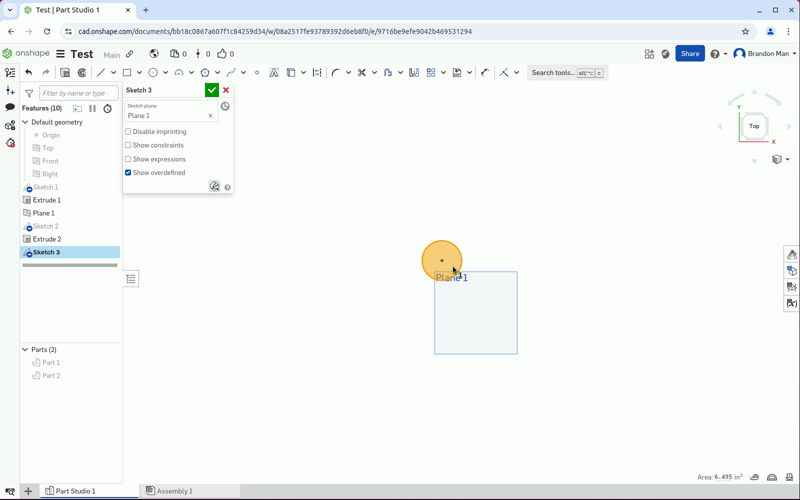
scroll(-6)
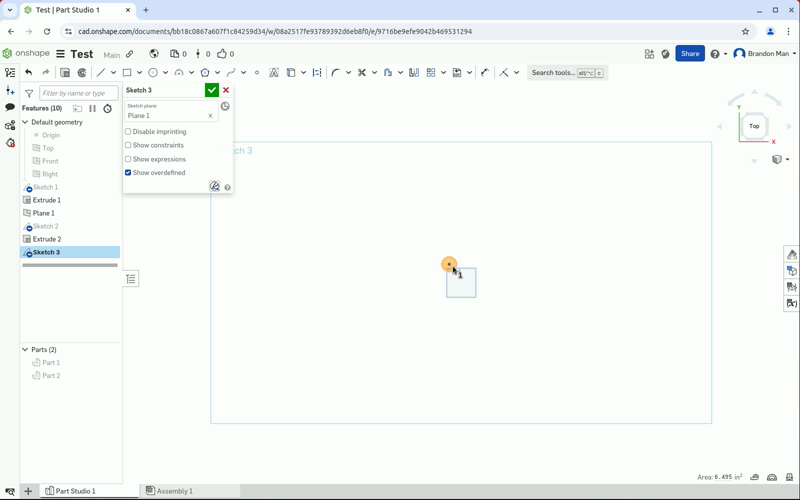
mouse_move(73, 352)
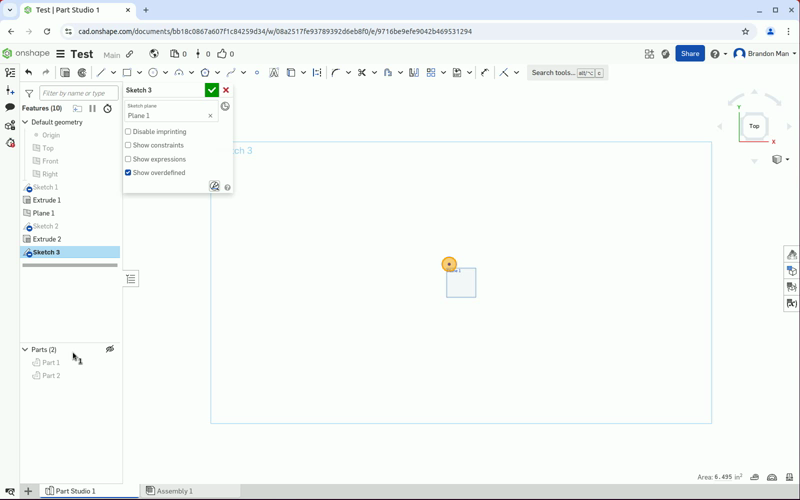
key(shift+y)
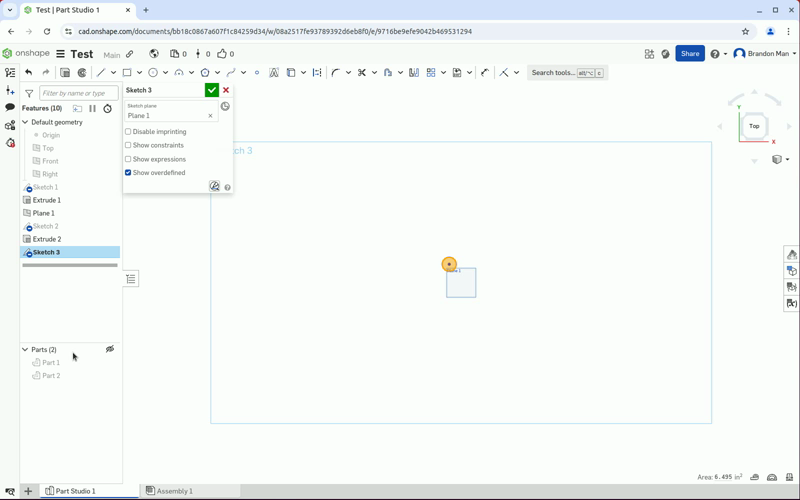
key(shift+e)
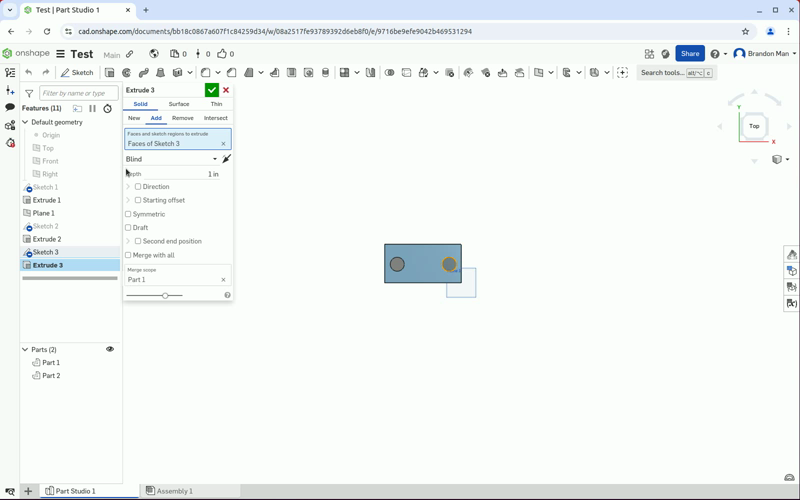
mouse_move(143, 106)
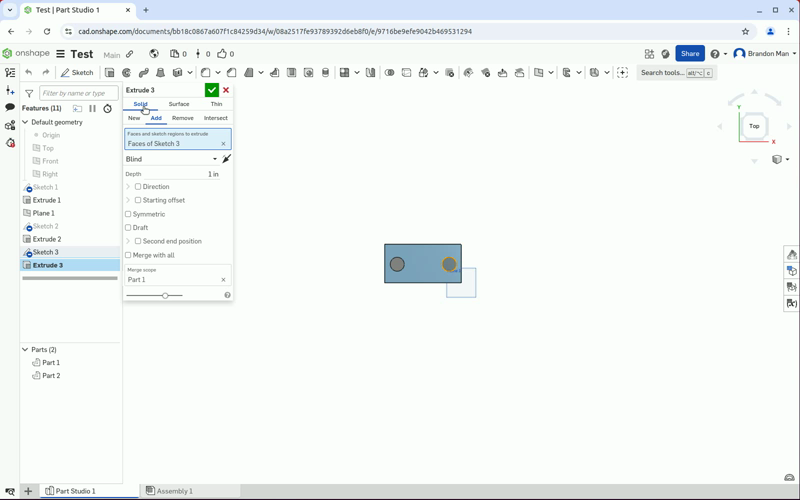
click(143, 106)
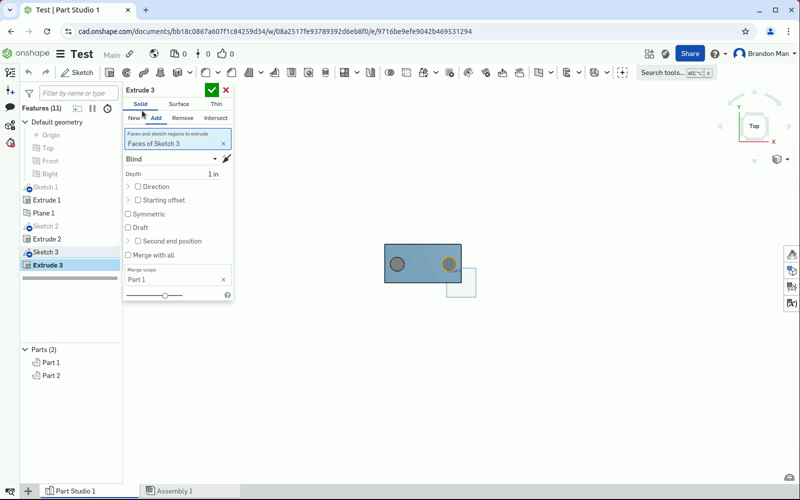
mouse_move(137, 120)
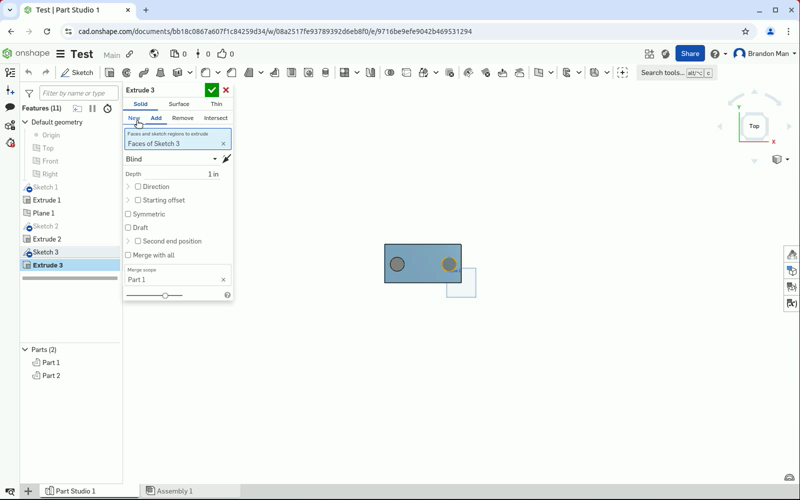
click(137, 120)
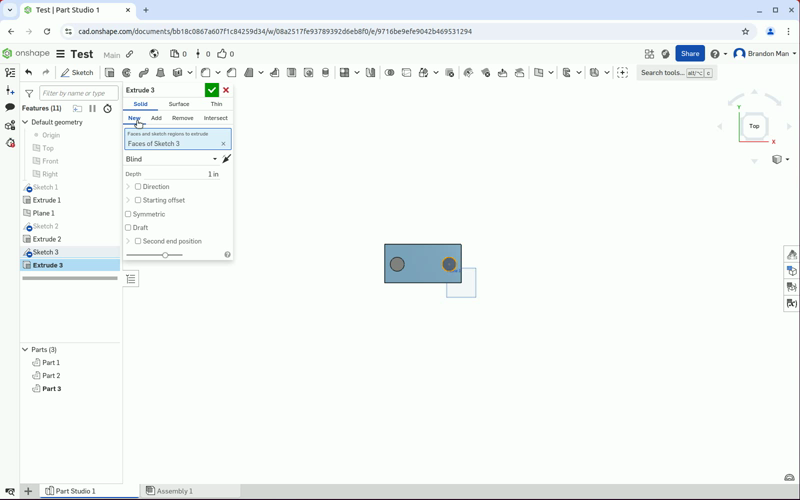
key(tab, 4)
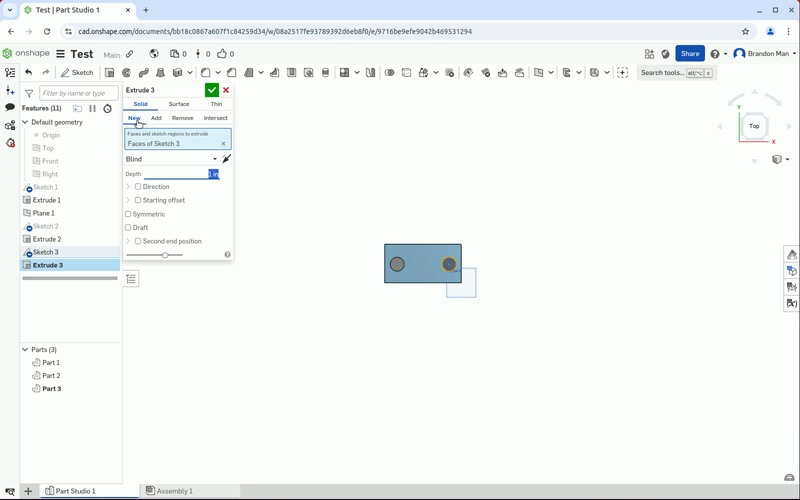
text(20.942)
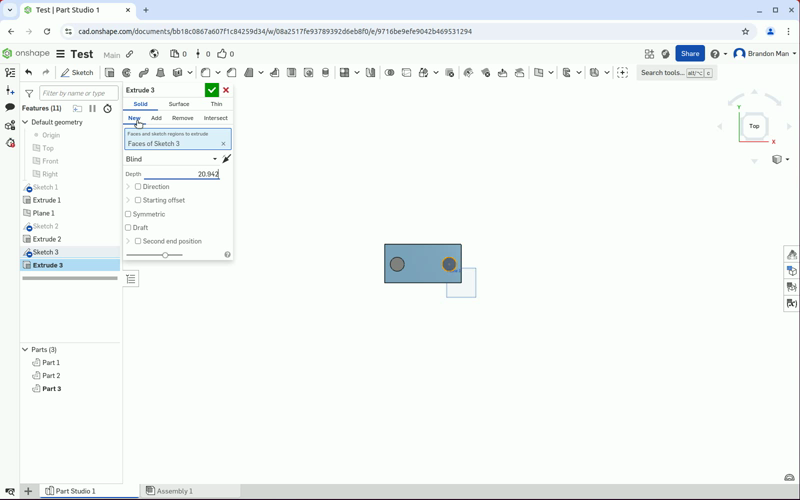
key(enter)
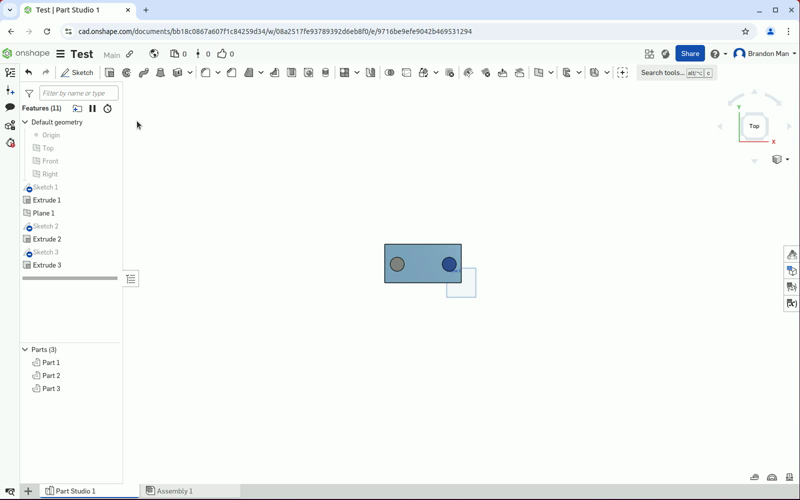
key(shift+h)
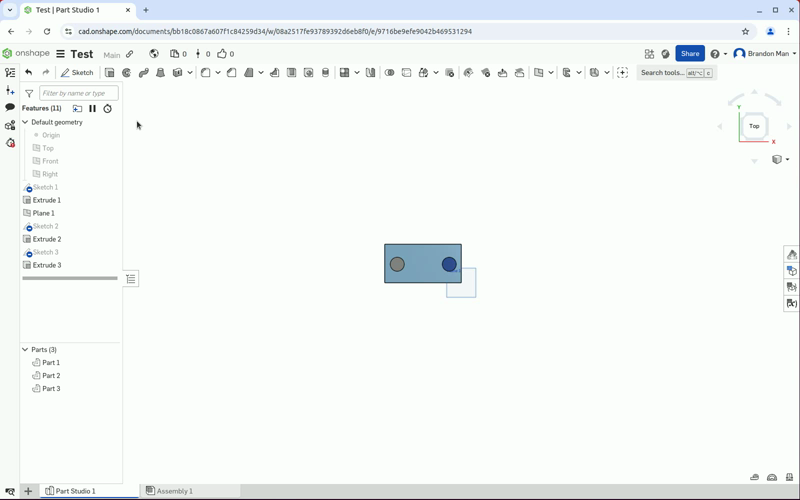
key(shift+h)
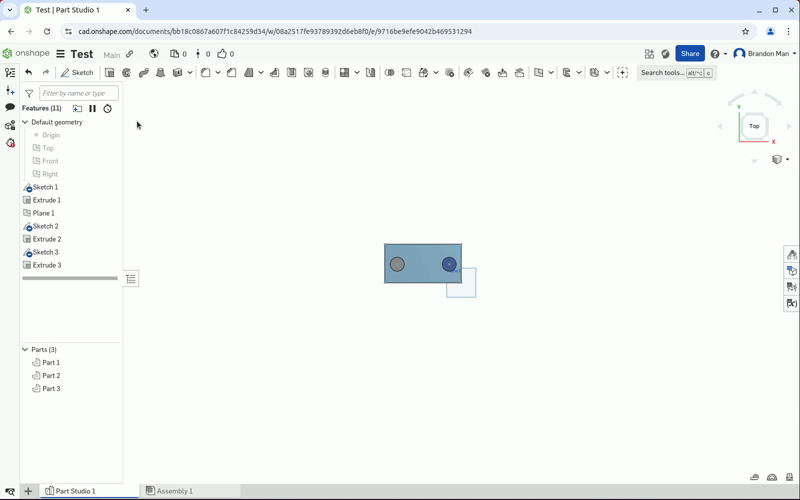
key(shift+7)
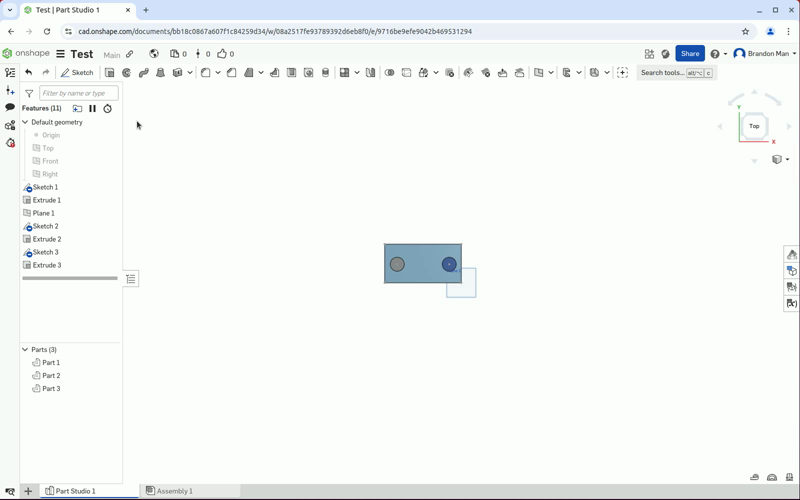
key(up, 3)
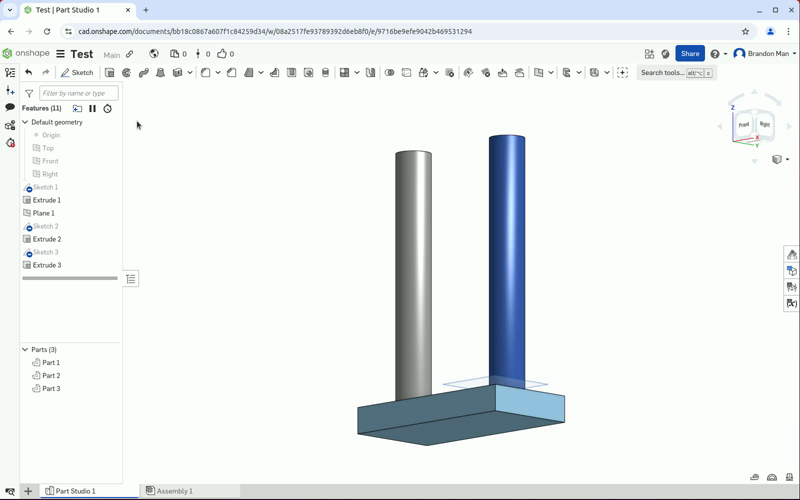
key(left, 3)
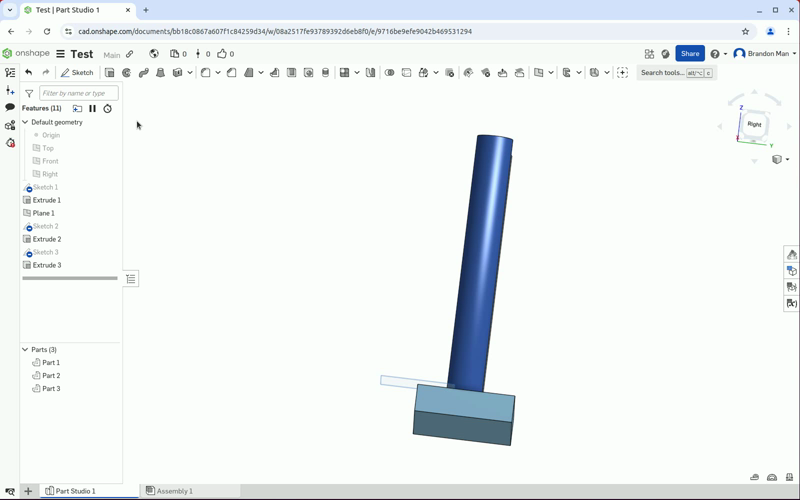
key(right, 3)
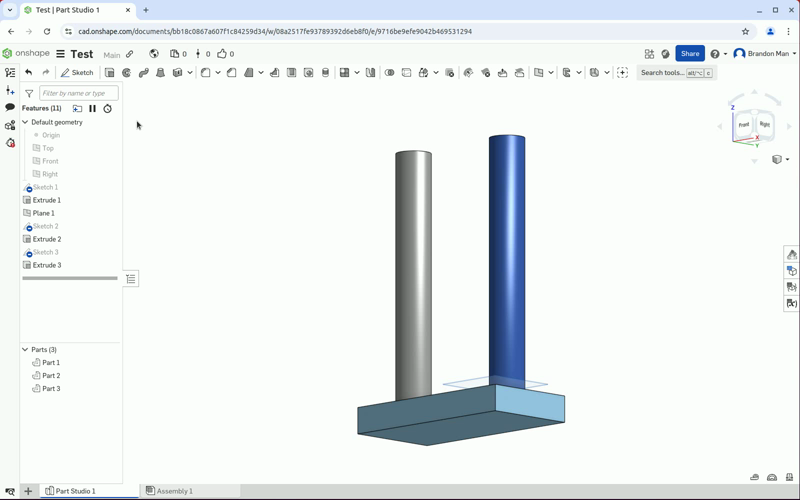
key(down, 3)
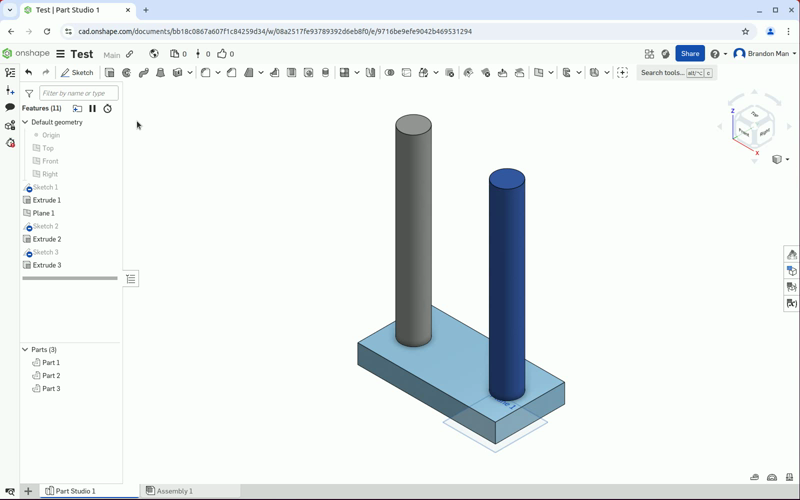
mouse_move(73, 189)
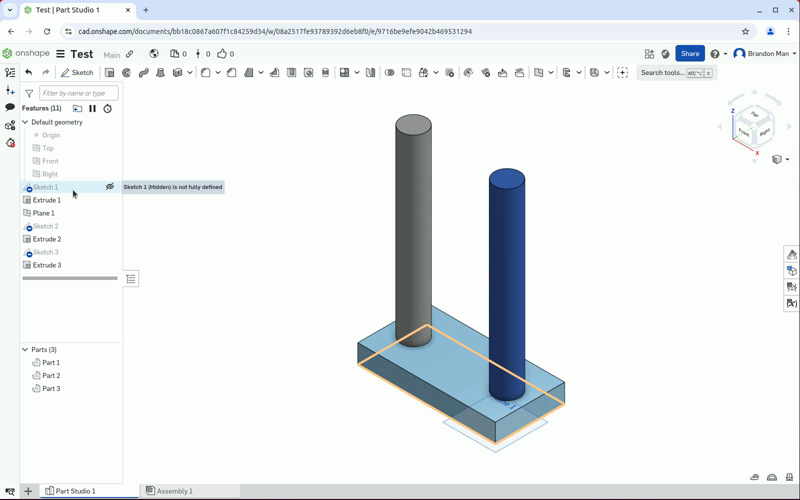
click(73, 189)